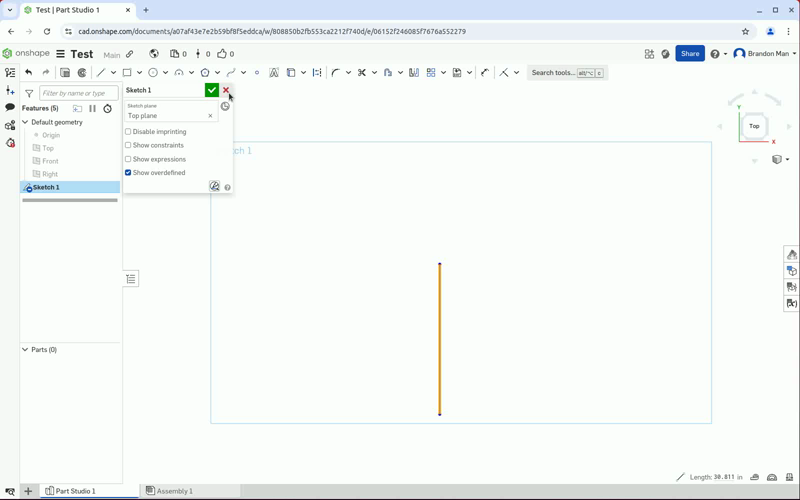
key(shift+h)
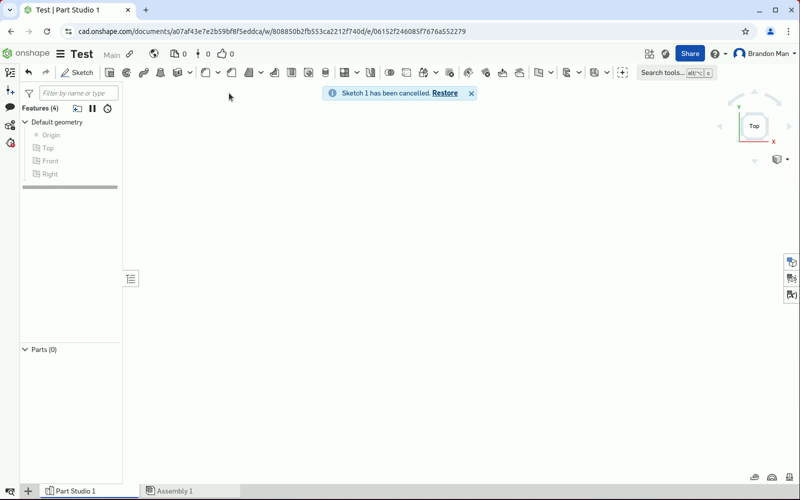
mouse_move(73, 352)
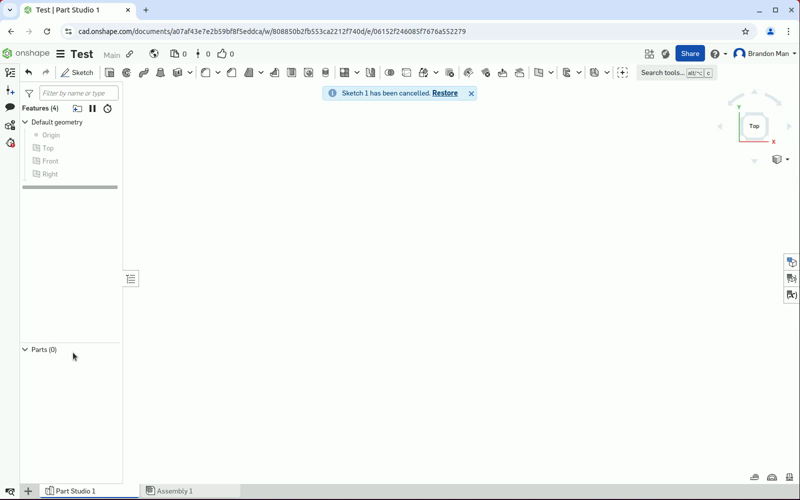
key(y)
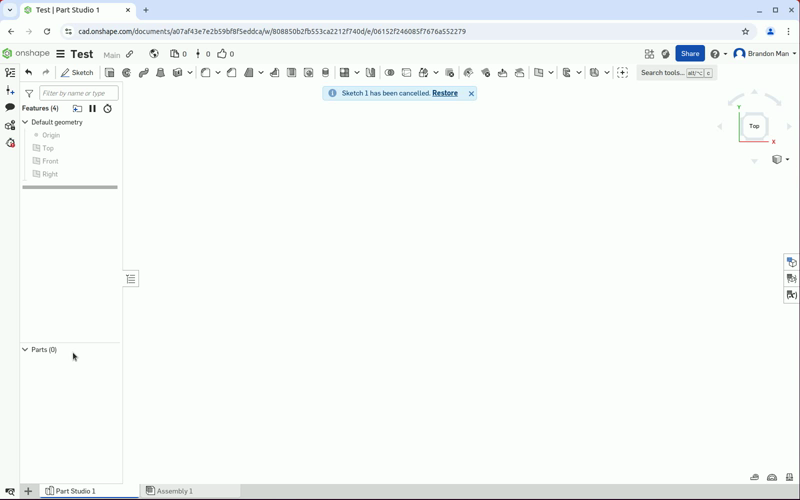
key(shift+p)
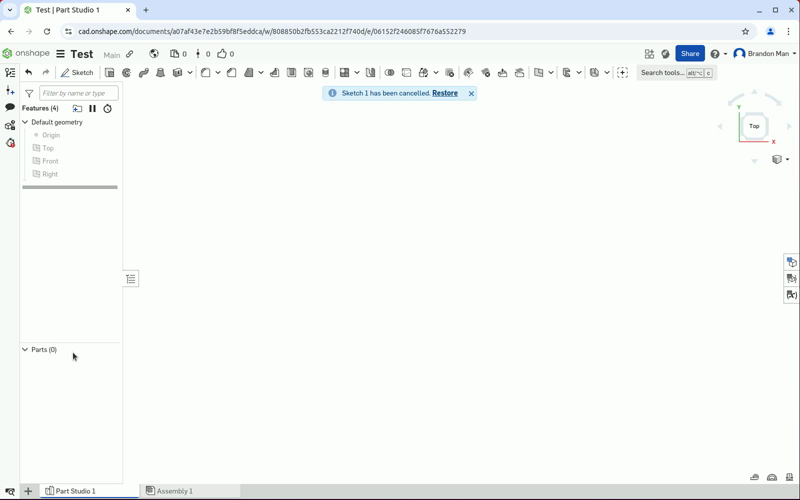
key(space)
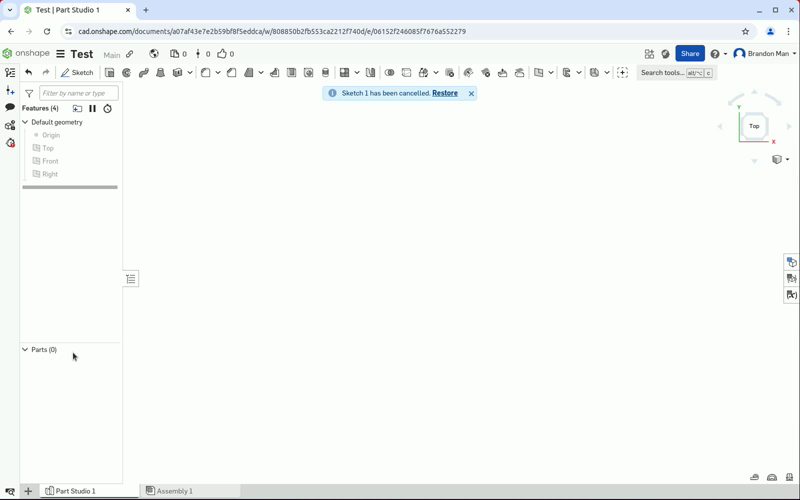
key_down(shift)
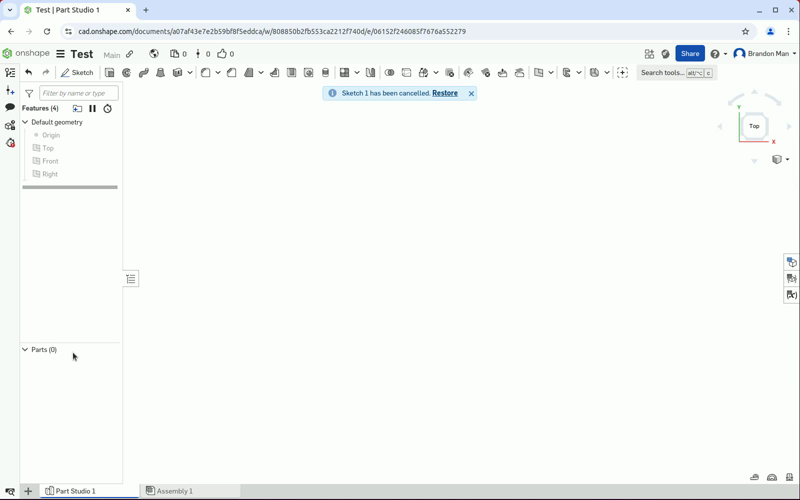
key(up)
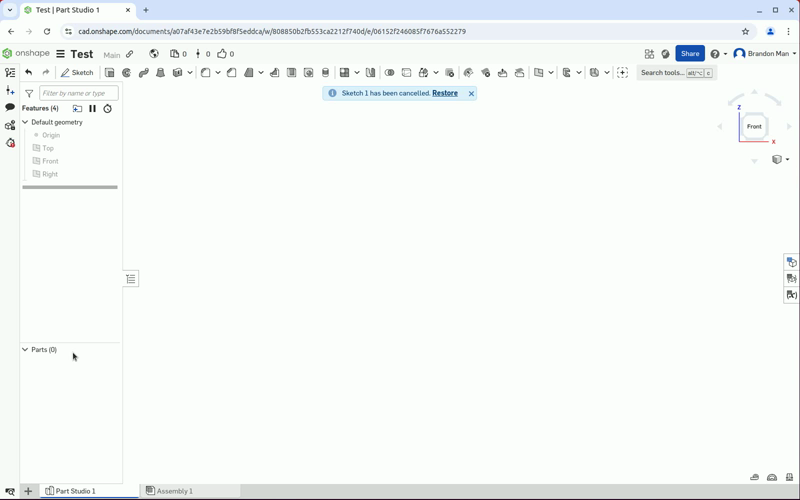
key_up(shift)
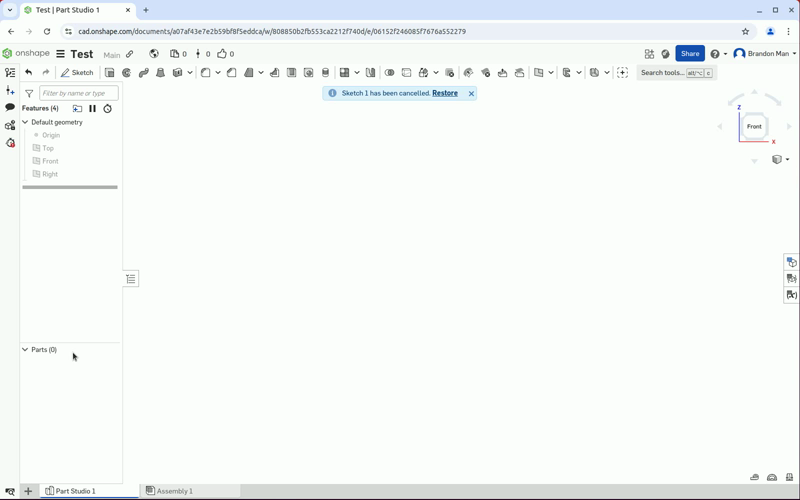
mouse_move(73, 352)
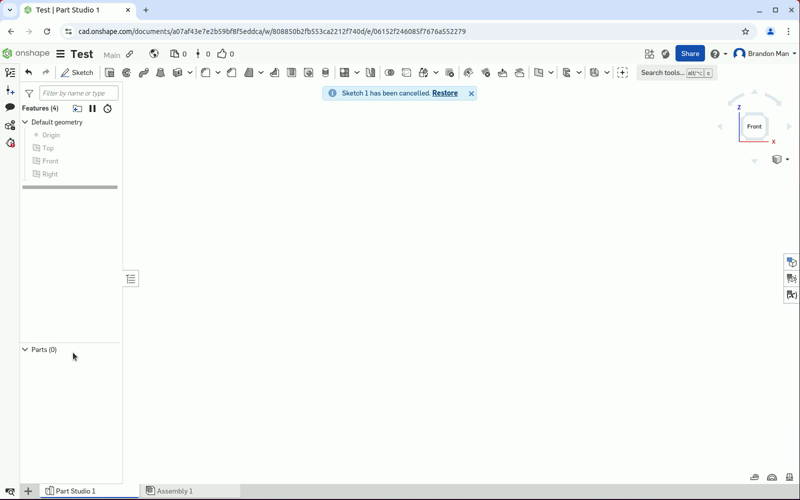
key(shift+y)
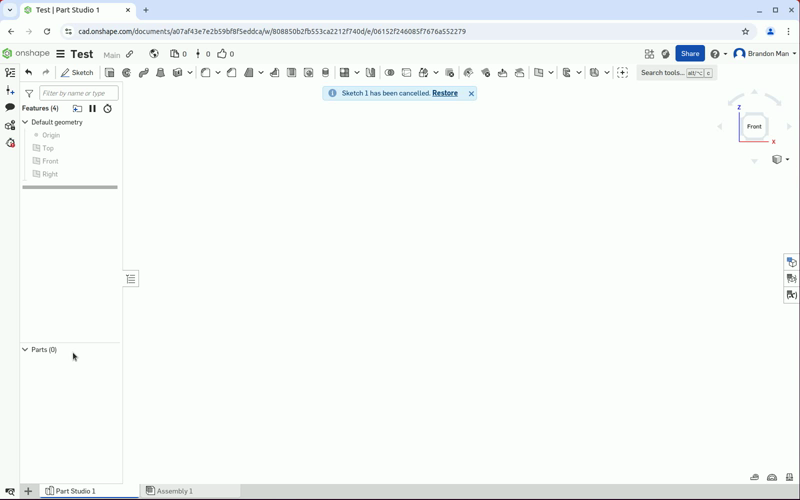
key(shift+s)
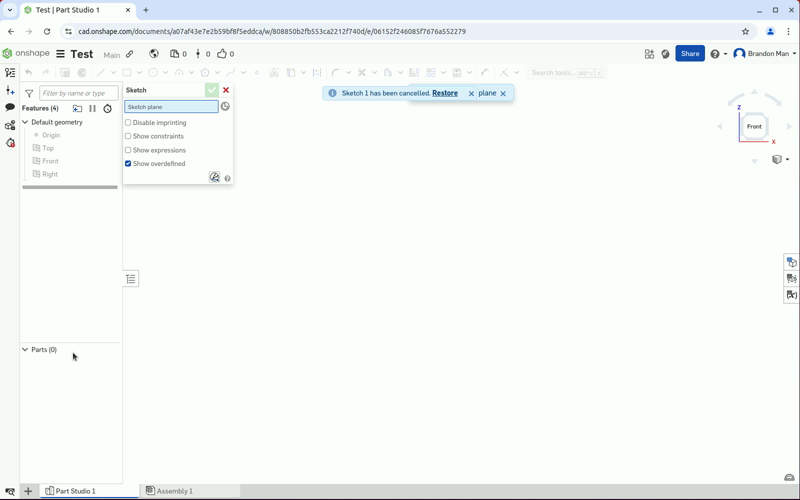
mouse_move(73, 163)
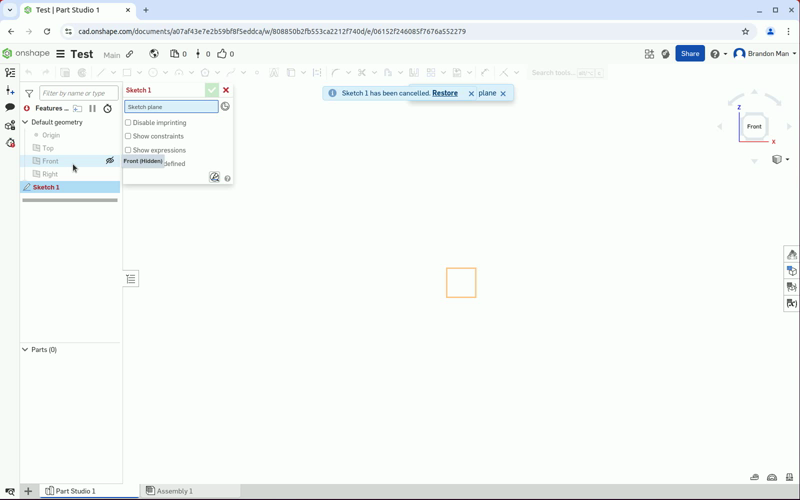
click(73, 163)
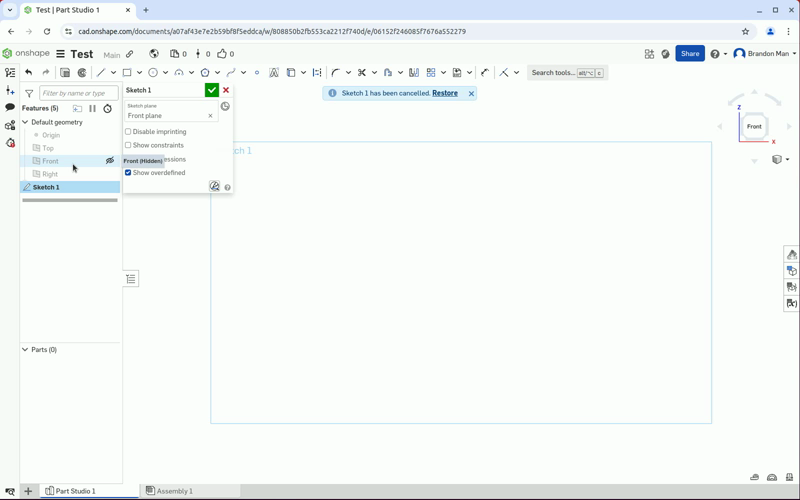
mouse_move(73, 352)
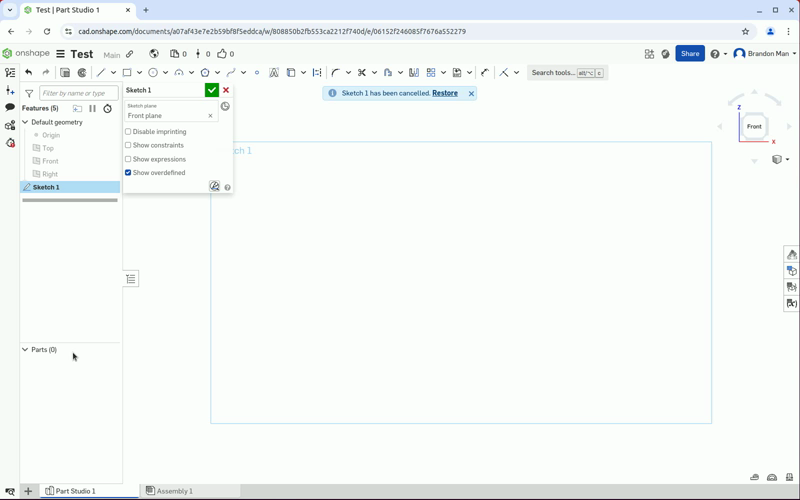
key(y)
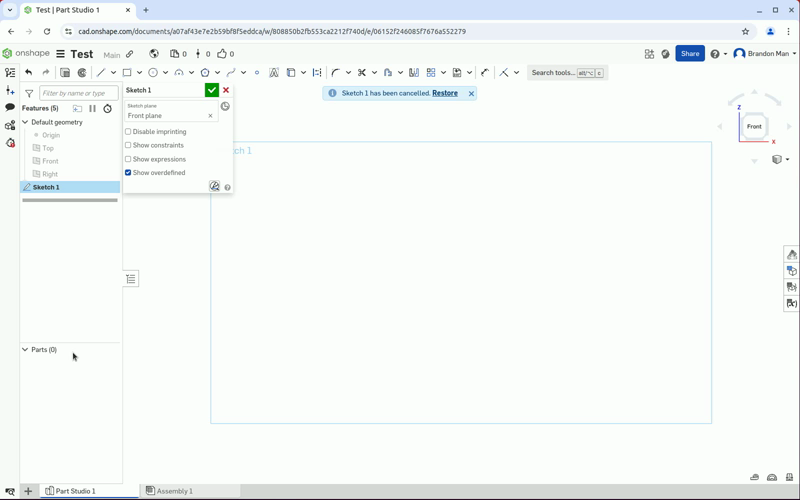
key(l)
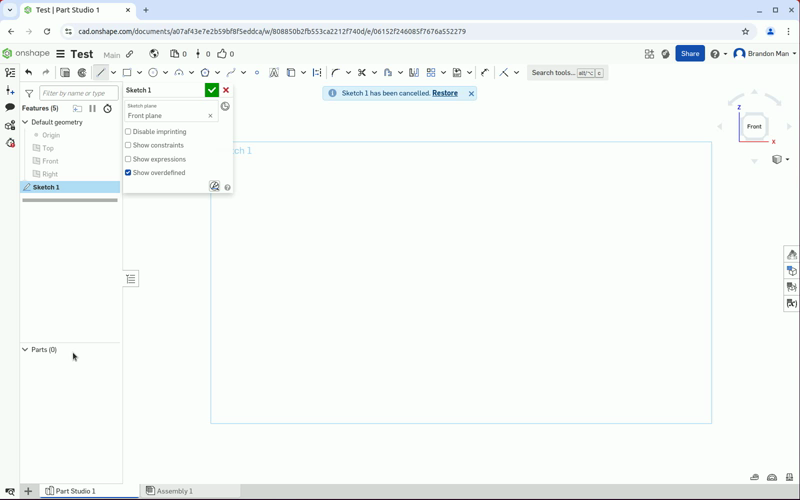
key_down(shift)
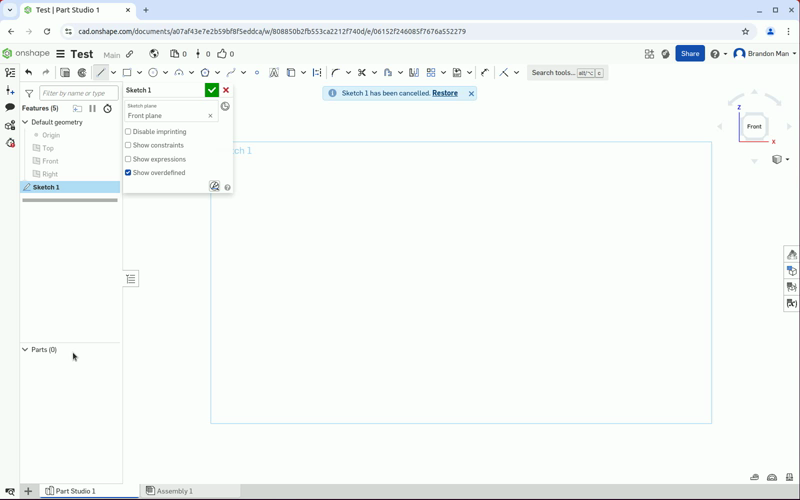
mouse_move(363, 210)
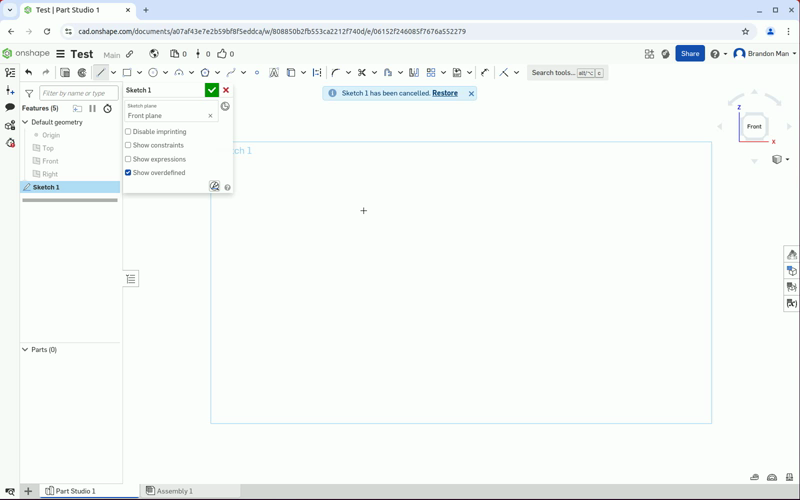
click(363, 210)
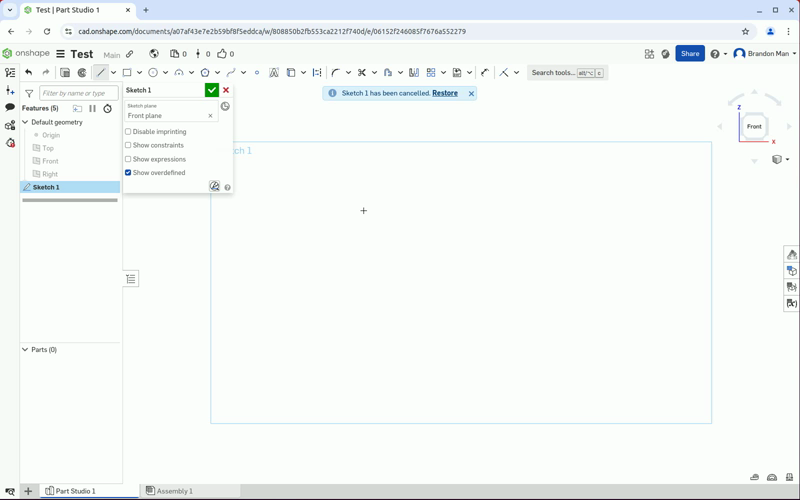
key_up(shift)
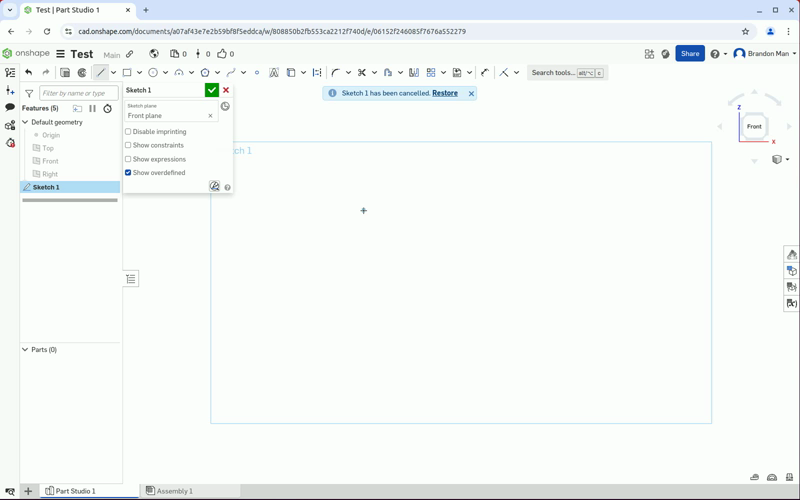
key_down(shift)
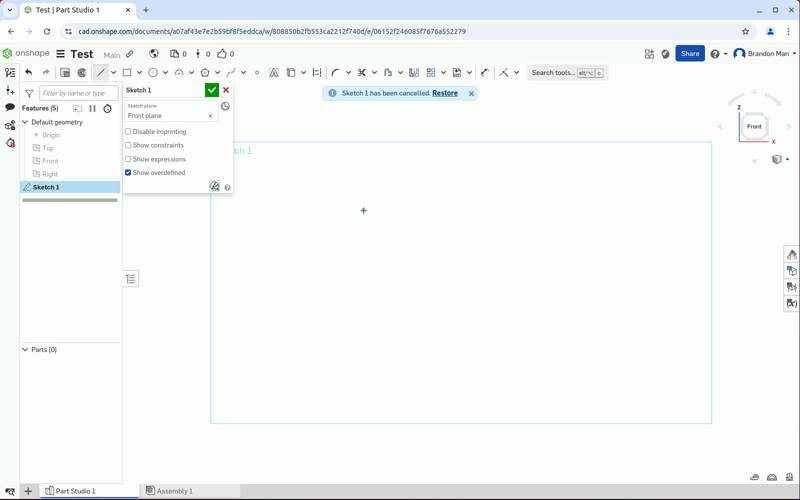
mouse_move(393, 210)
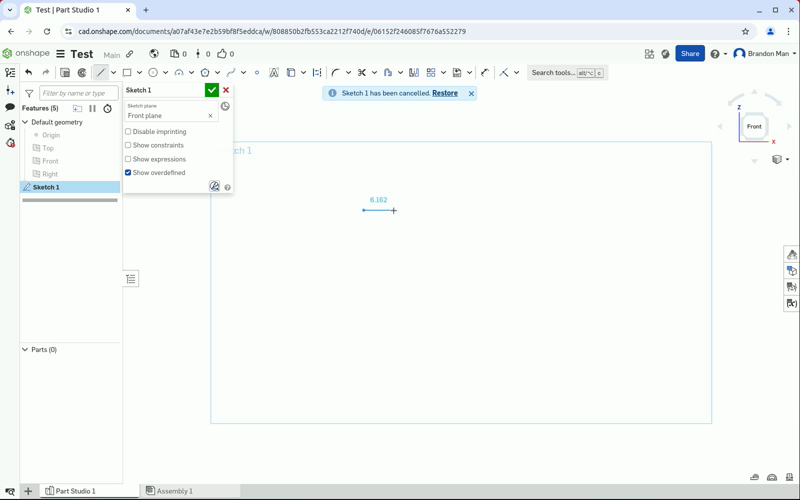
mouse_move(374, 227)
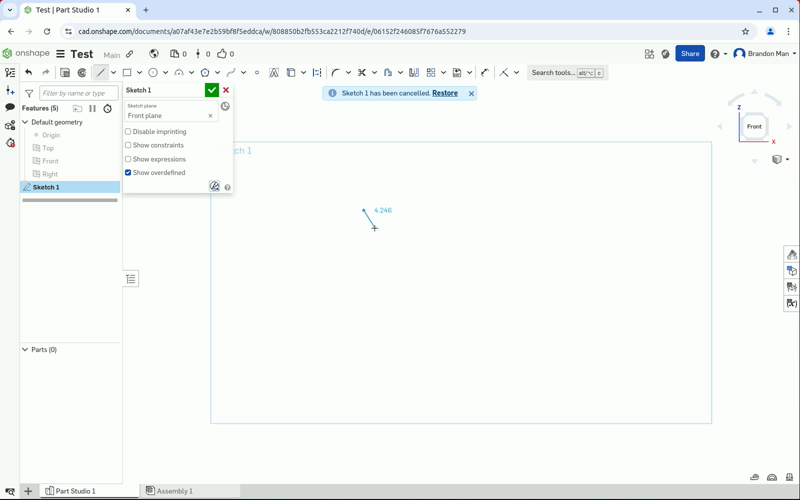
click(374, 227)
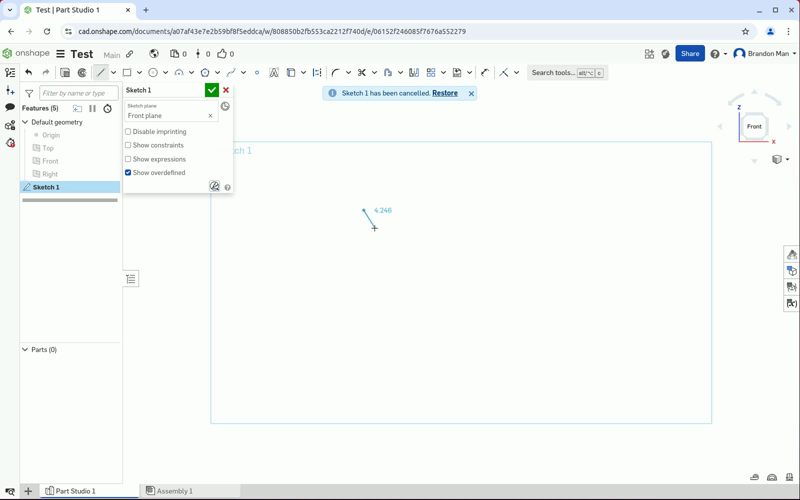
key_up(shift)
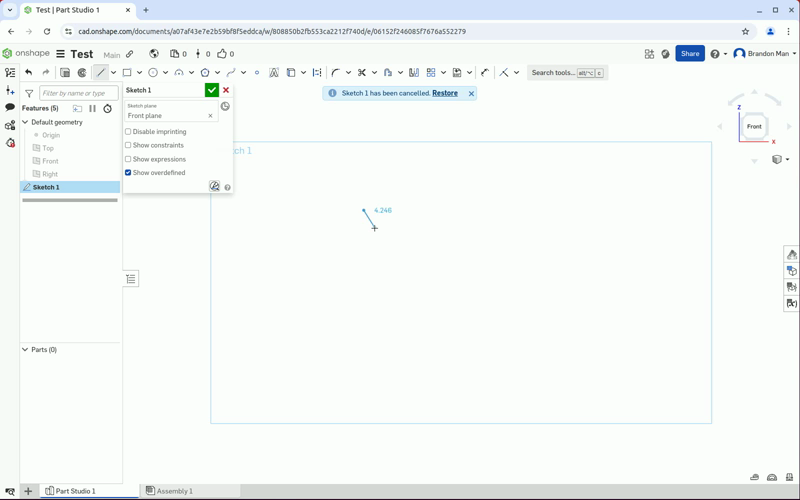
key_down(shift)
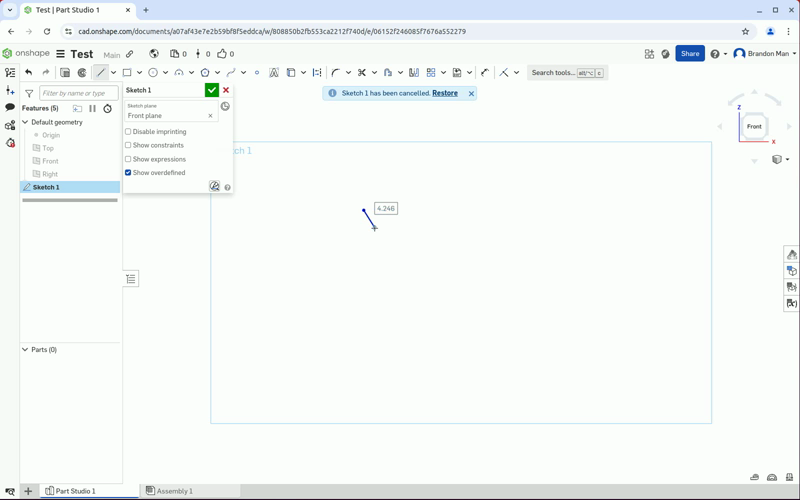
mouse_move(404, 227)
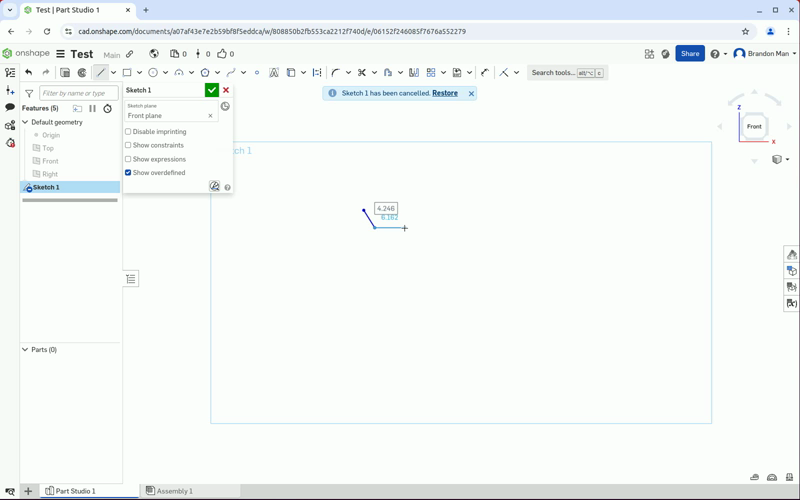
mouse_move(395, 232)
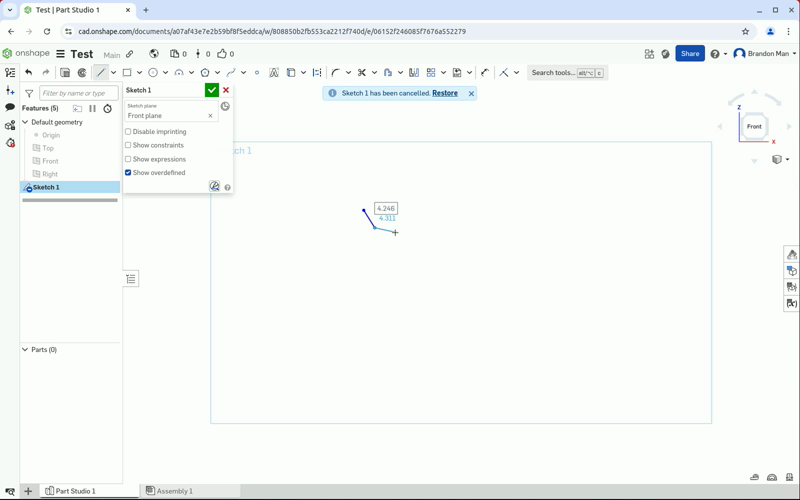
click(395, 232)
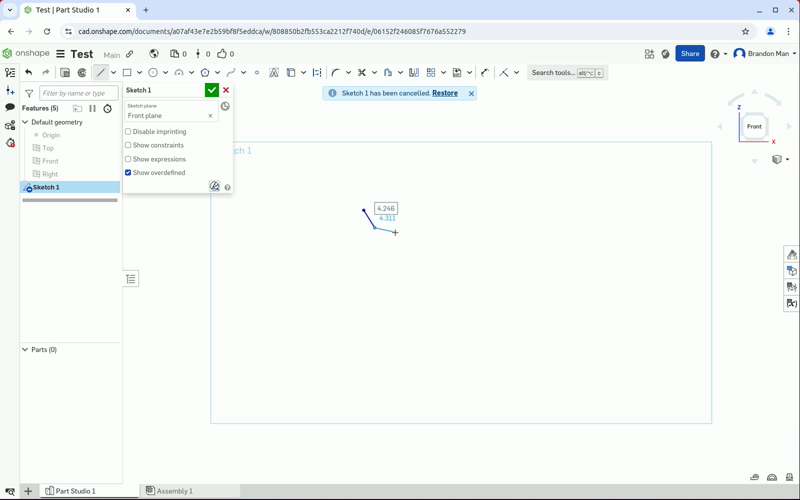
key_up(shift)
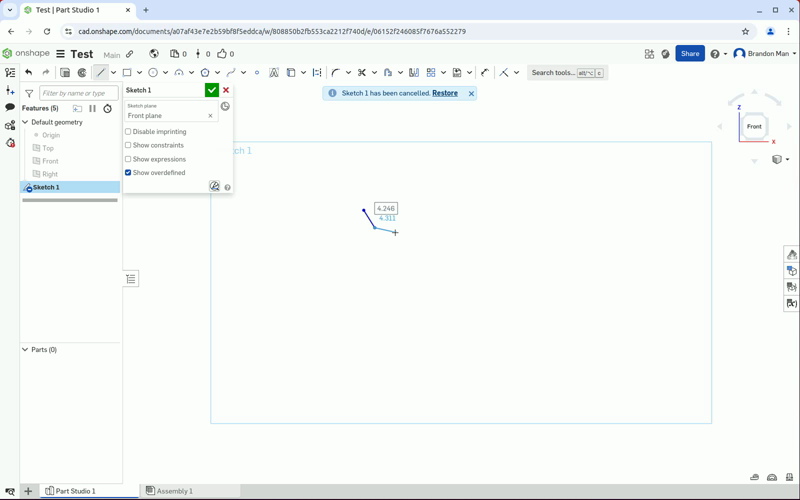
key_down(shift)
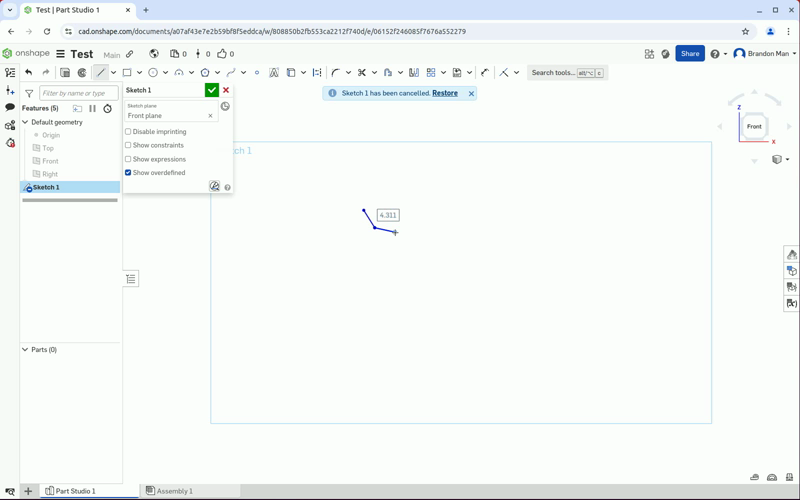
mouse_move(425, 232)
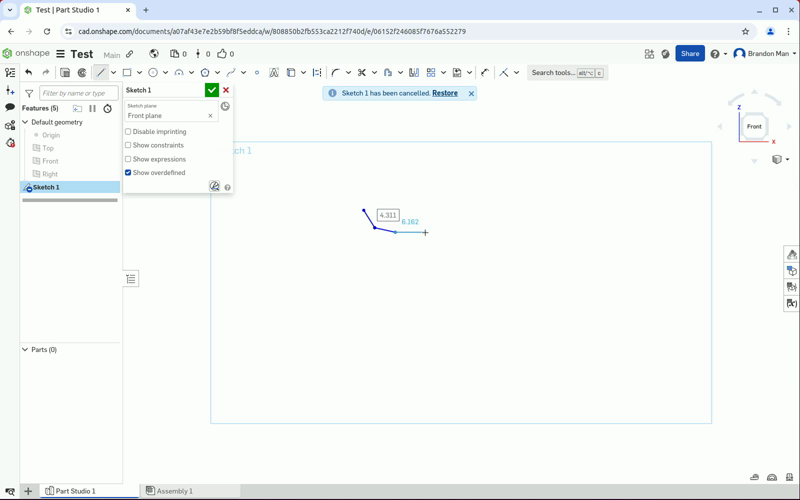
mouse_move(412, 221)
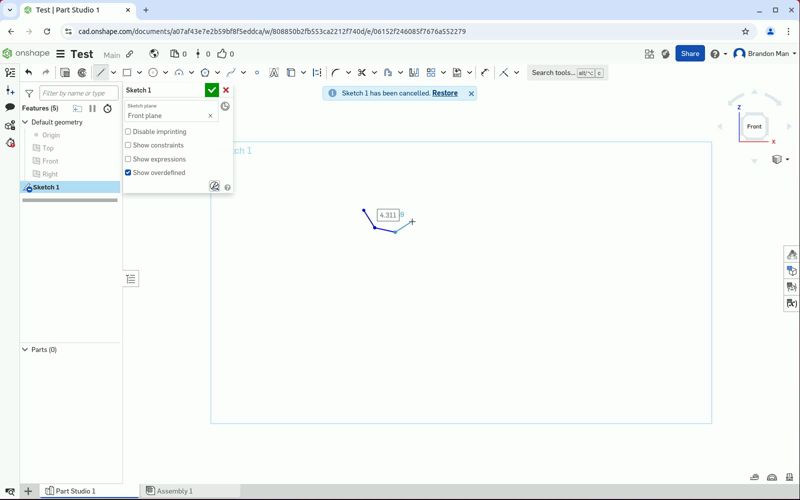
click(412, 221)
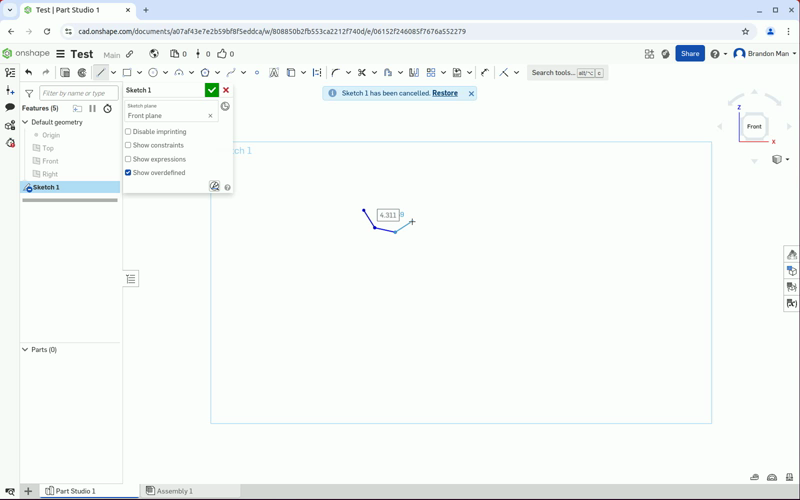
key_up(shift)
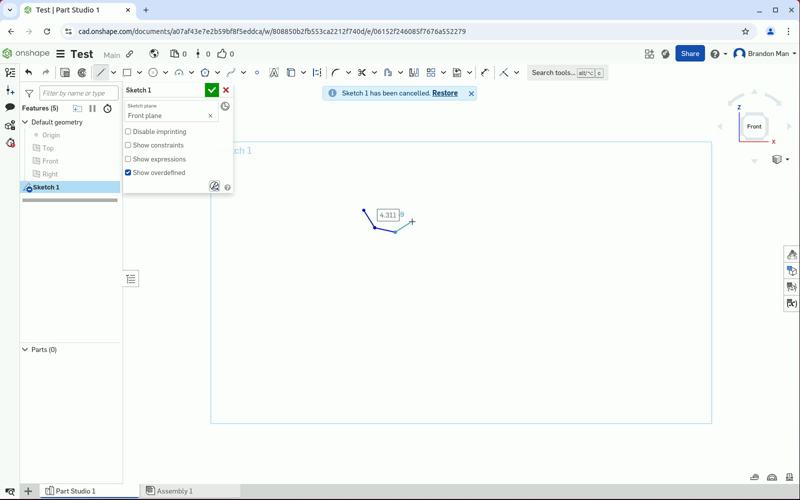
key_down(shift)
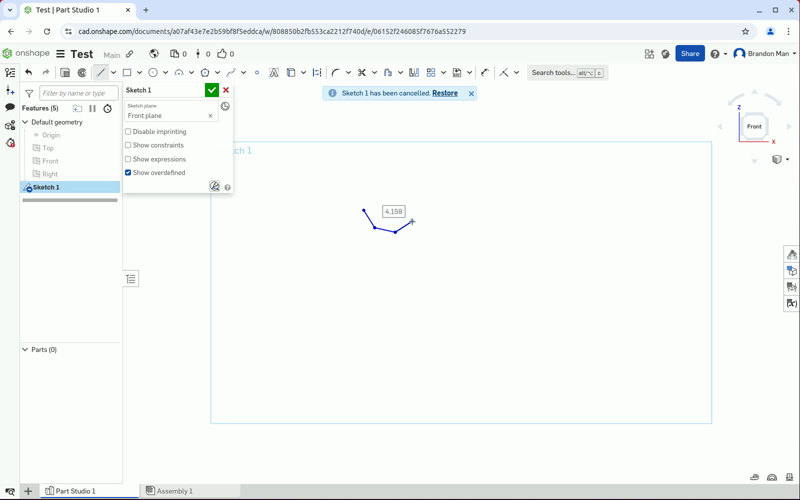
mouse_move(442, 221)
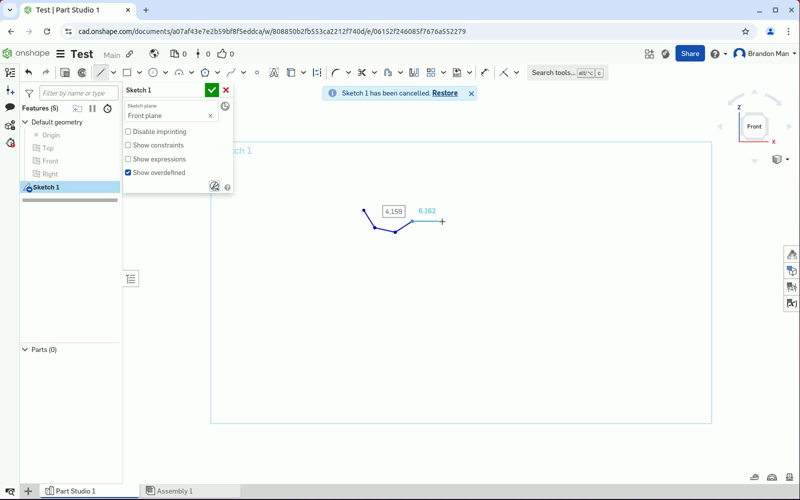
mouse_move(416, 201)
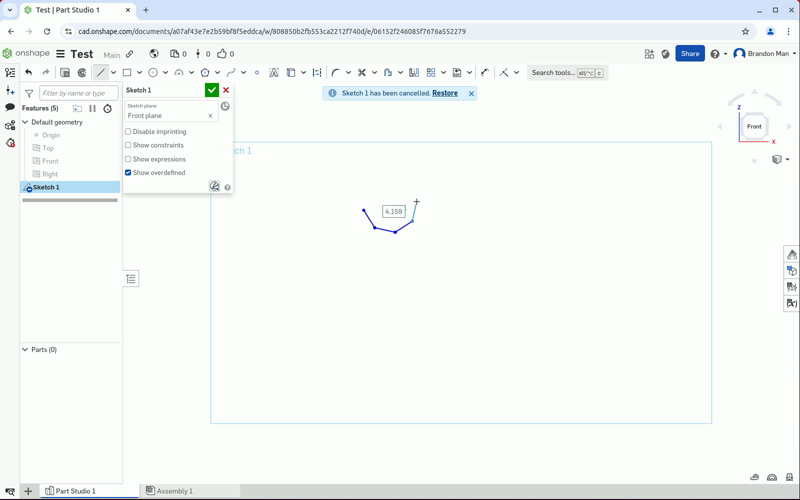
click(416, 201)
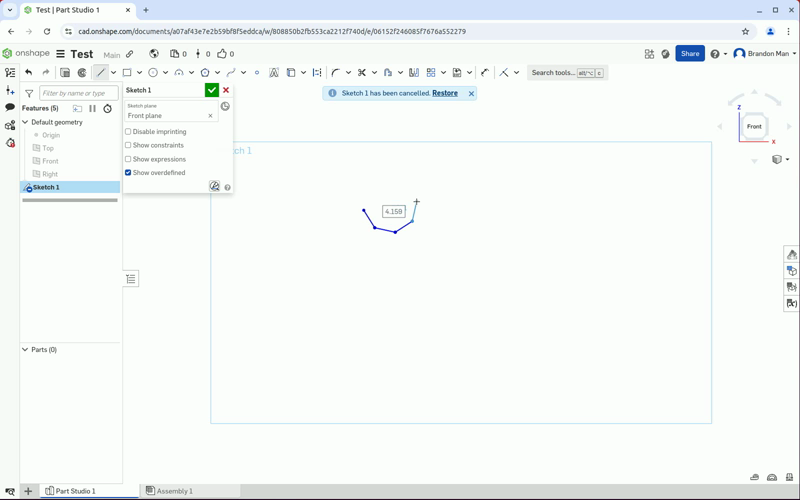
key_up(shift)
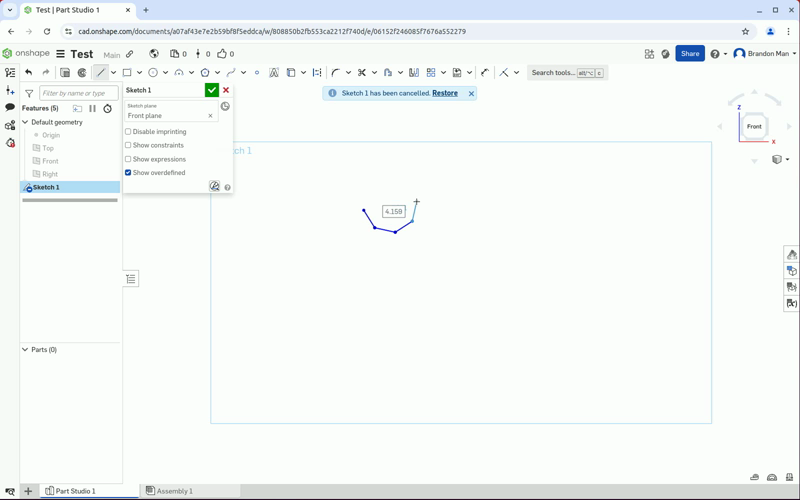
key_down(shift)
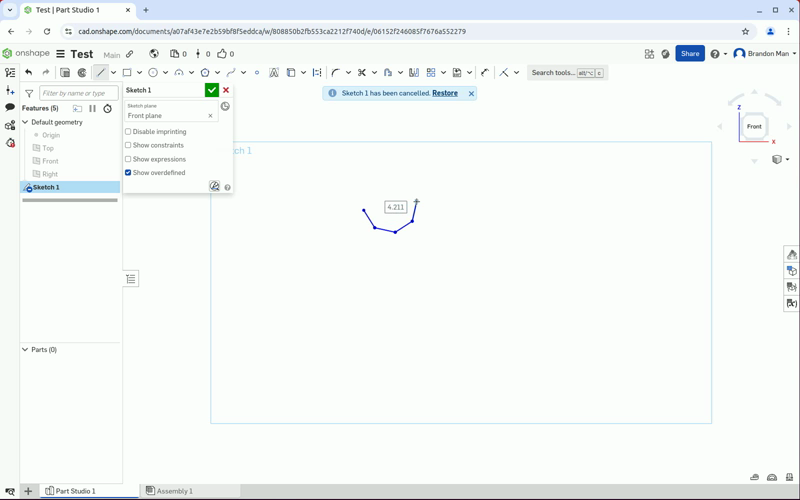
mouse_move(447, 201)
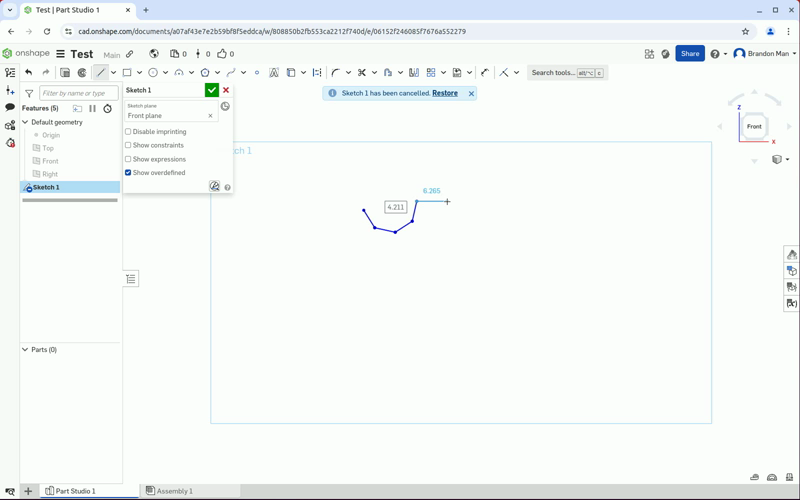
mouse_move(405, 183)
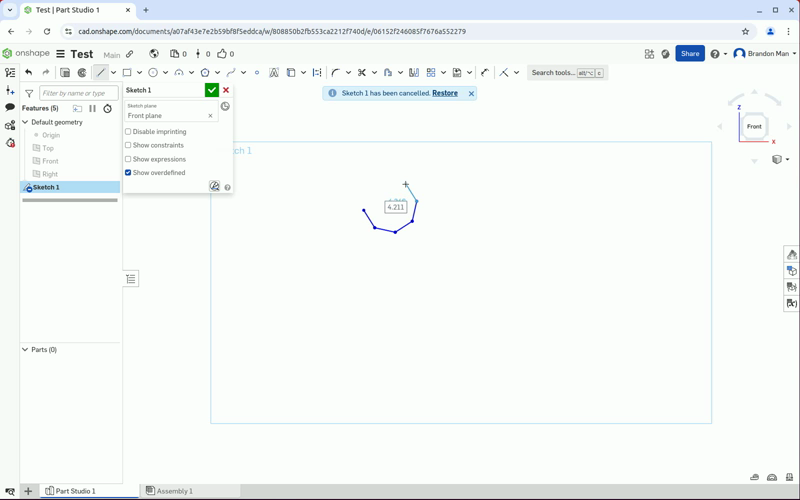
click(405, 183)
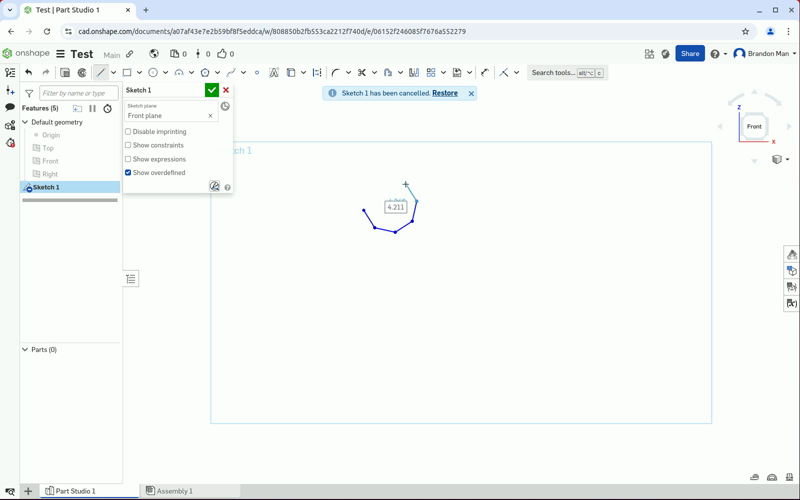
key_up(shift)
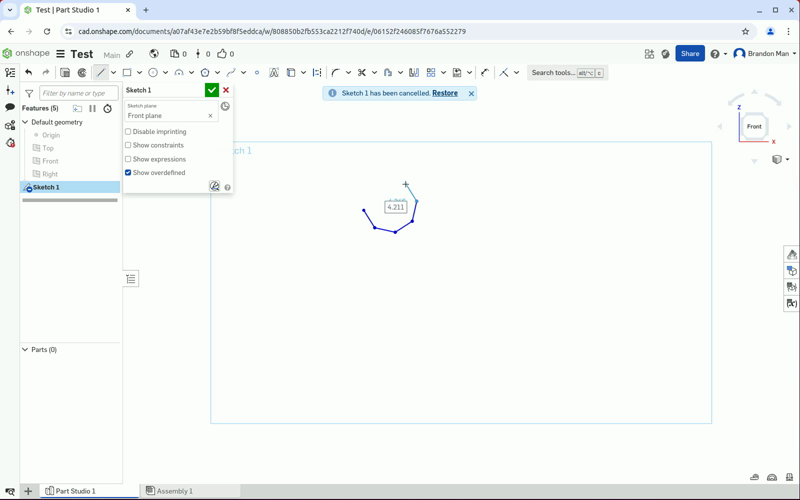
key_down(shift)
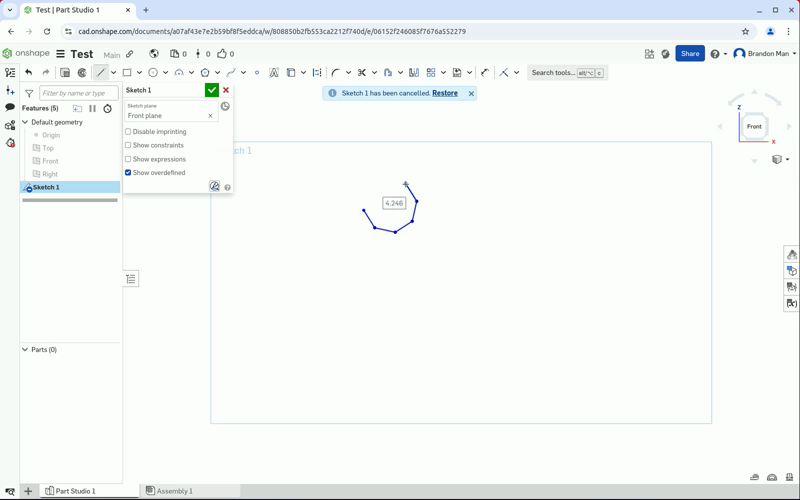
mouse_move(435, 183)
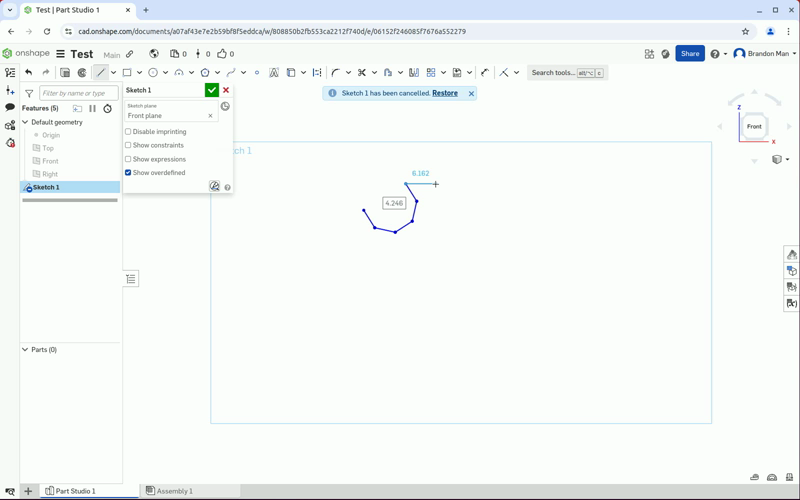
mouse_move(385, 178)
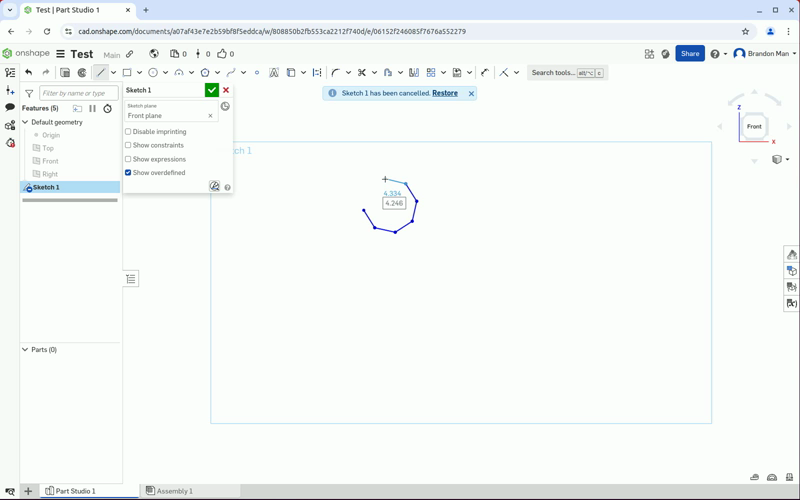
click(385, 178)
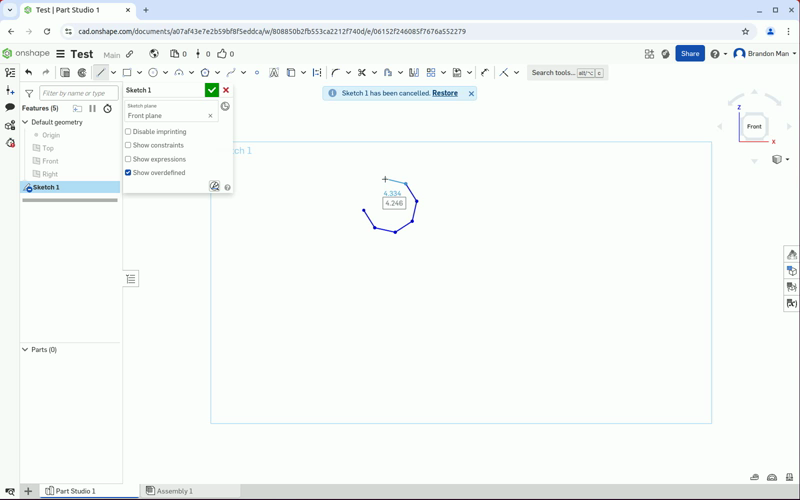
key_up(shift)
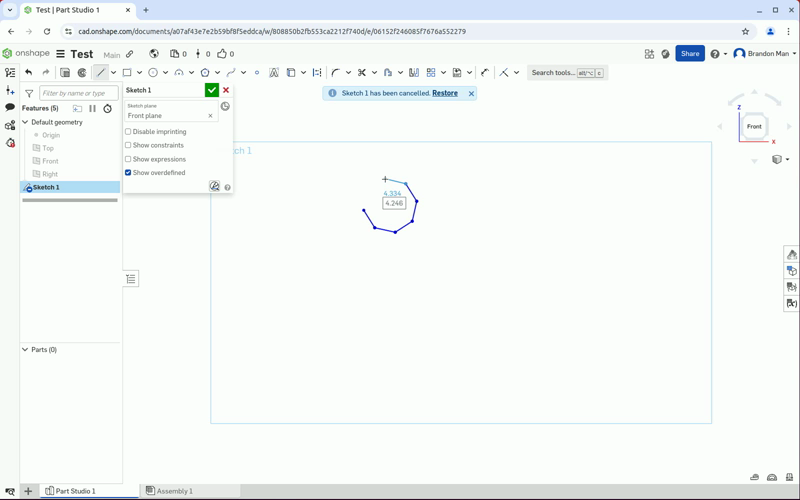
key_down(shift)
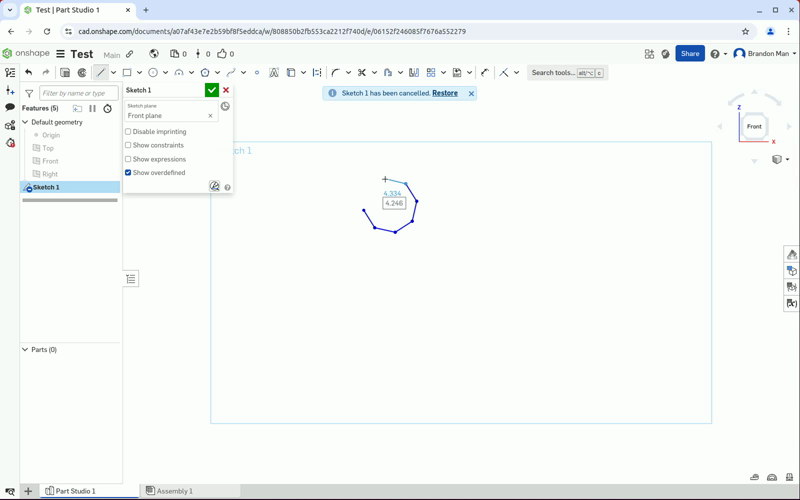
mouse_move(415, 178)
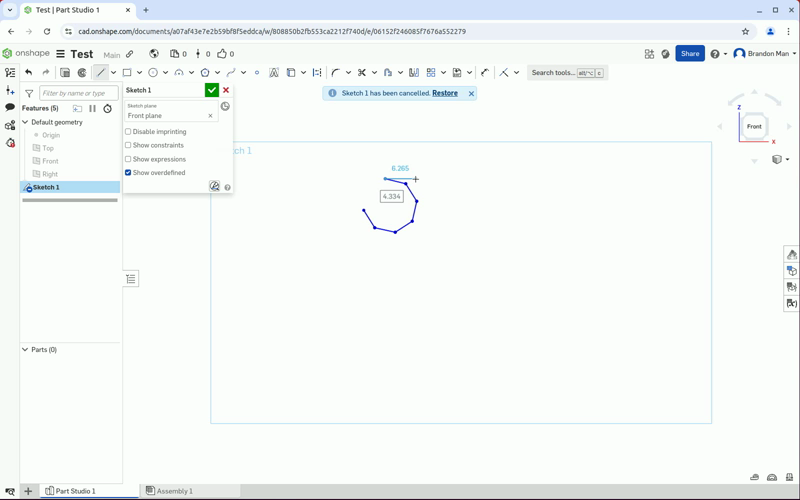
mouse_move(368, 190)
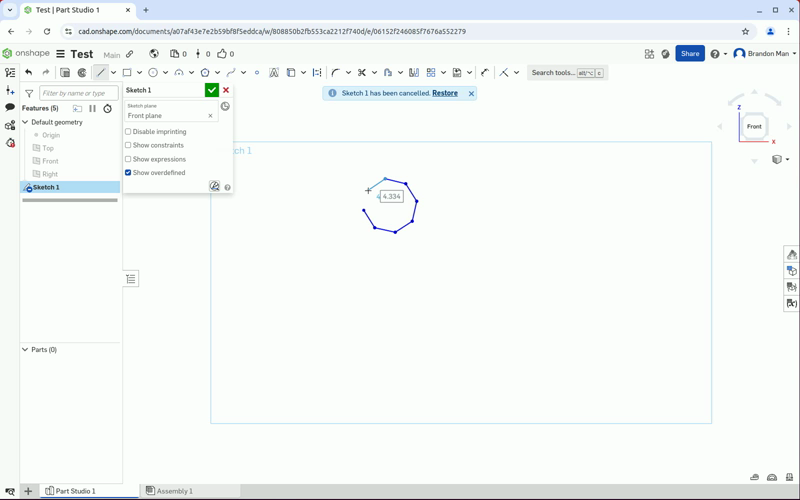
click(368, 190)
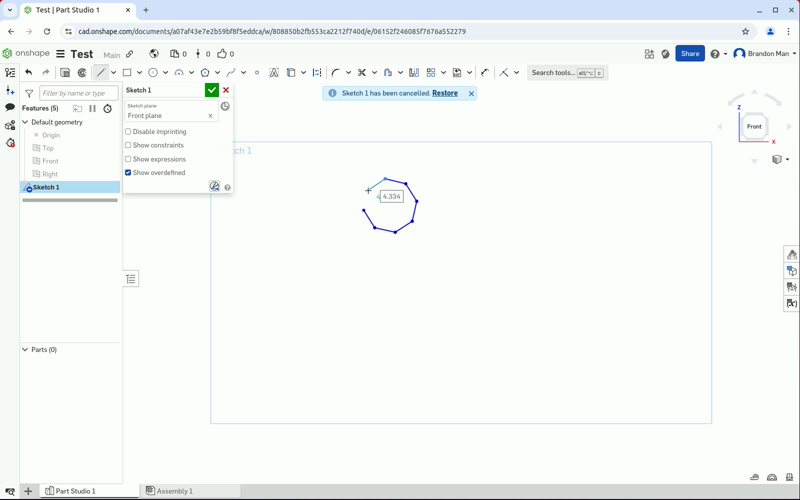
key_up(shift)
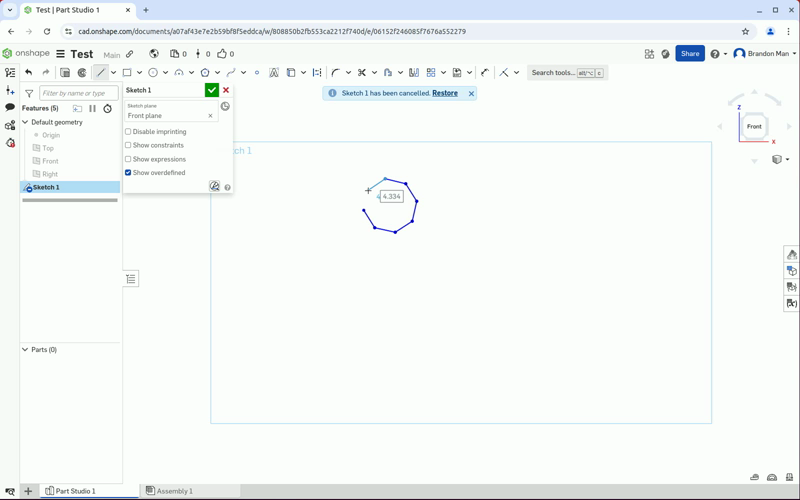
mouse_move(398, 190)
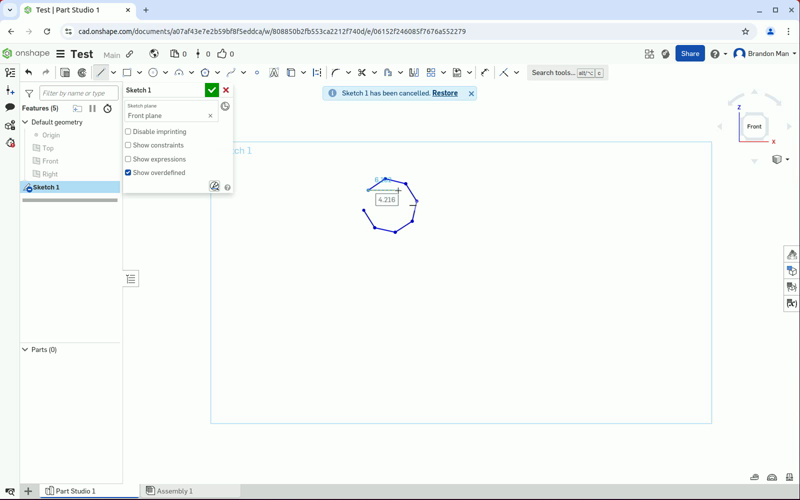
key_down(shift)
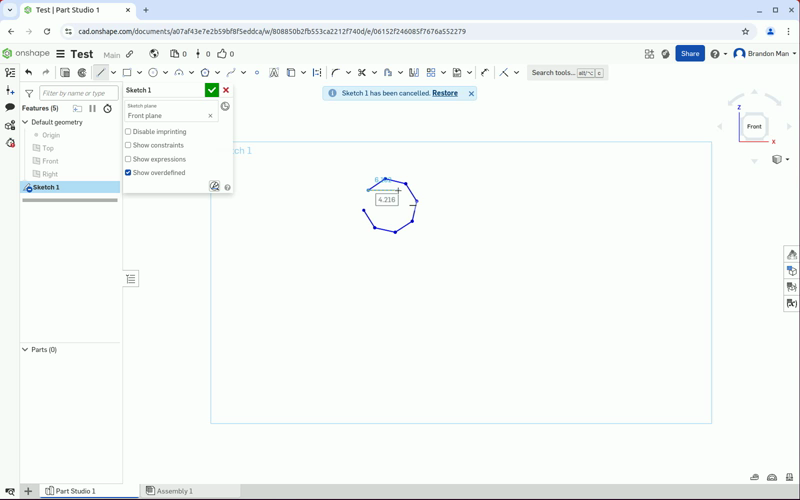
mouse_move(363, 210)
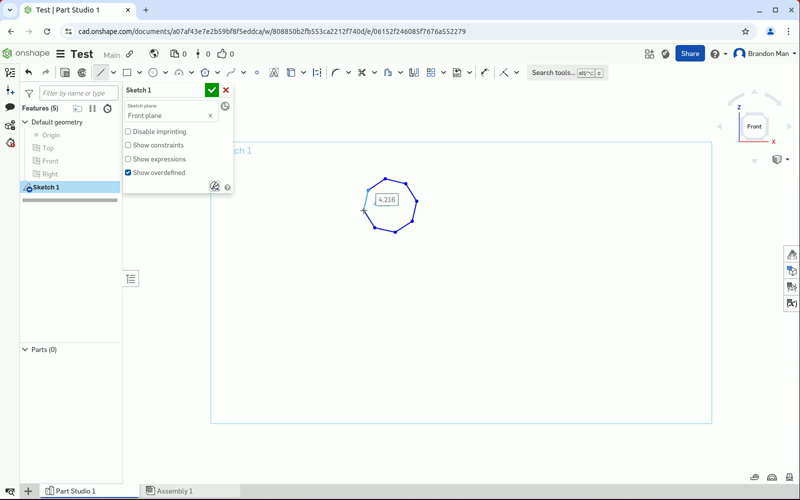
key_up(shift)
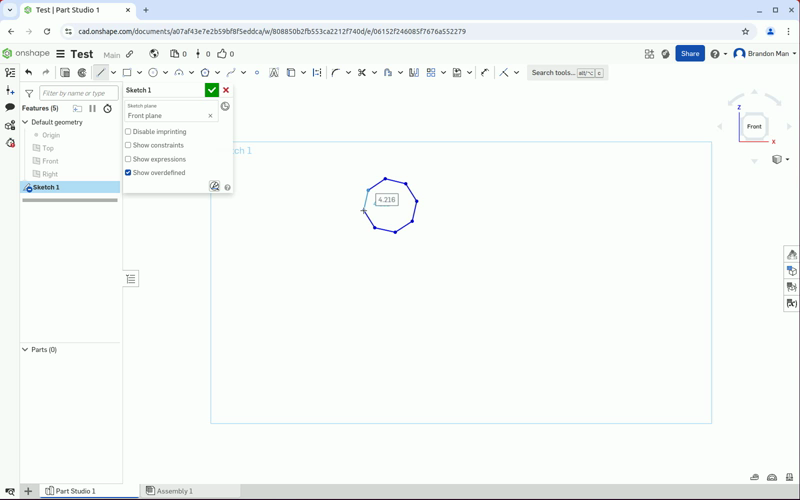
click(363, 210)
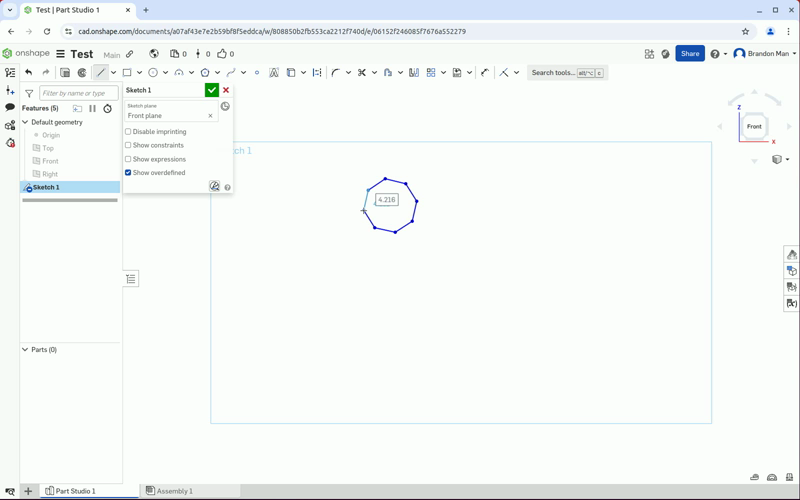
key(esc)
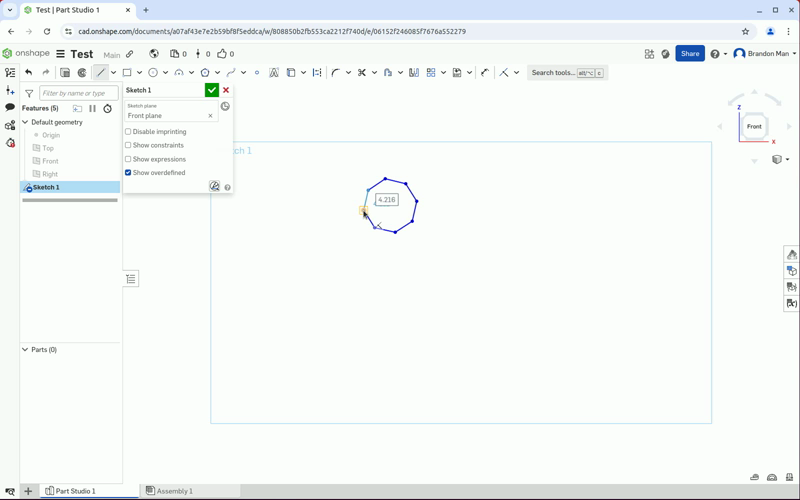
mouse_move(392, 228)
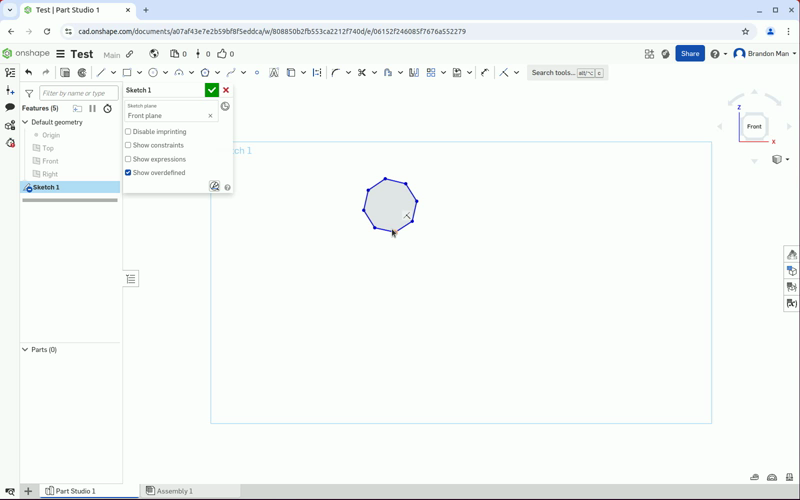
click(392, 228)
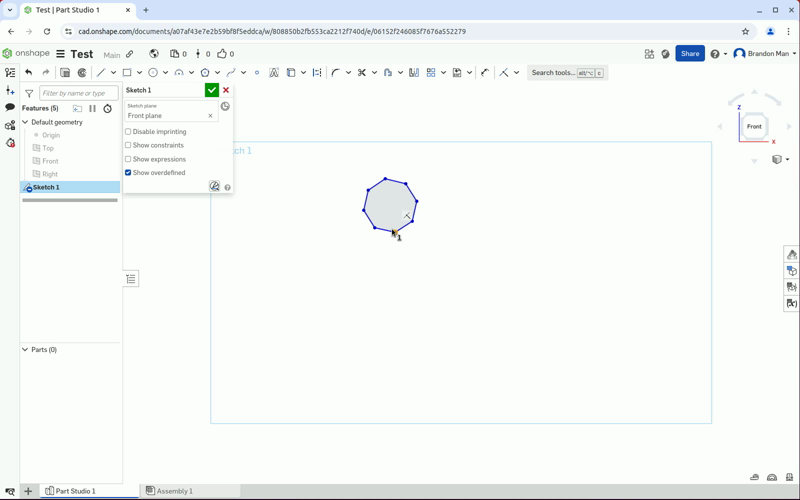
mouse_move(73, 352)
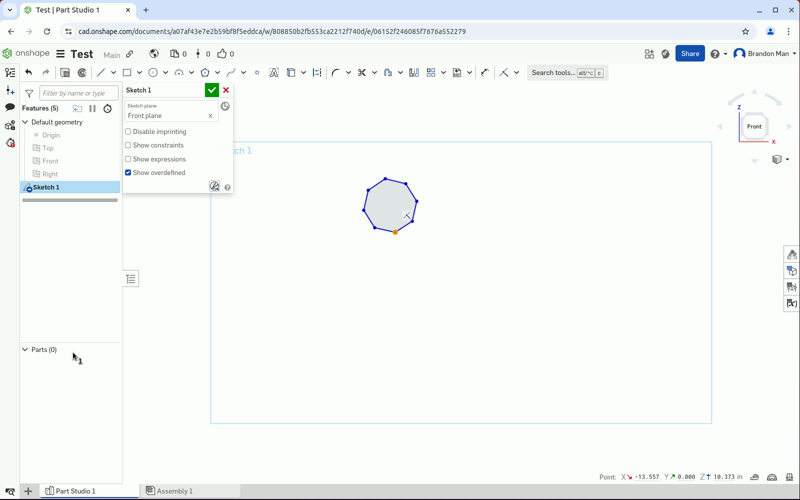
key(shift+y)
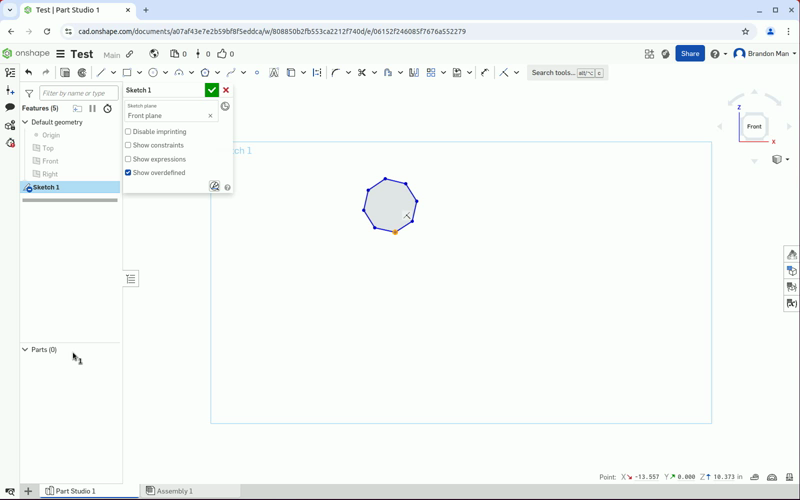
key(shift+e)
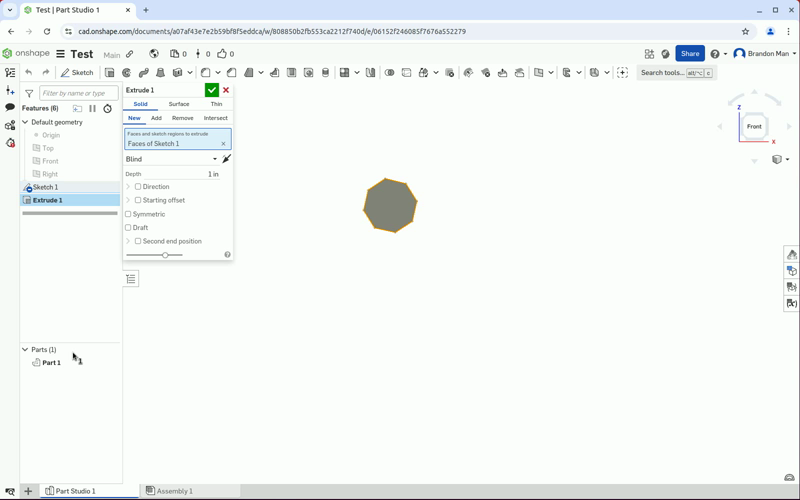
mouse_move(143, 106)
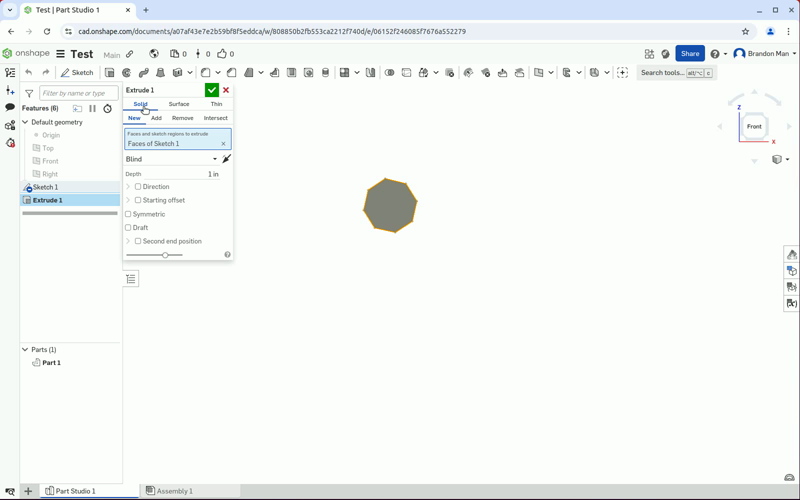
click(143, 106)
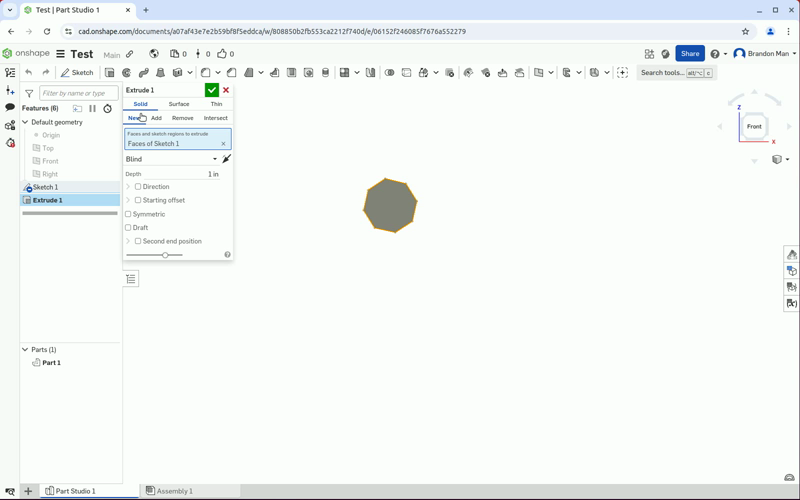
mouse_move(137, 120)
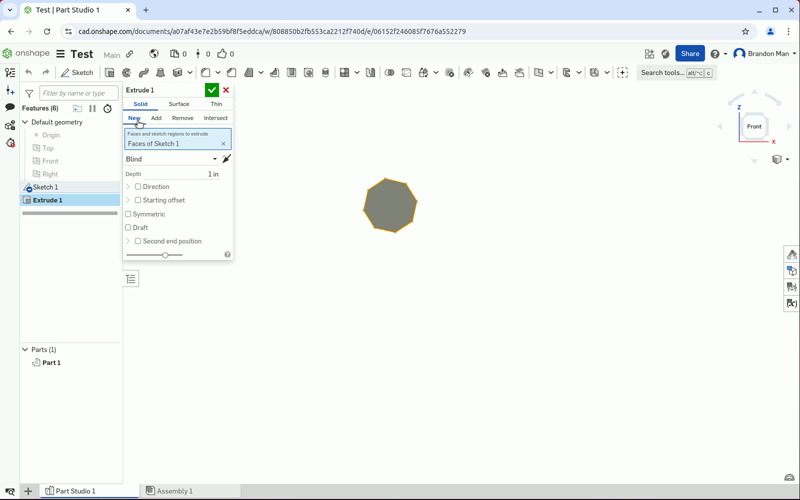
click(137, 120)
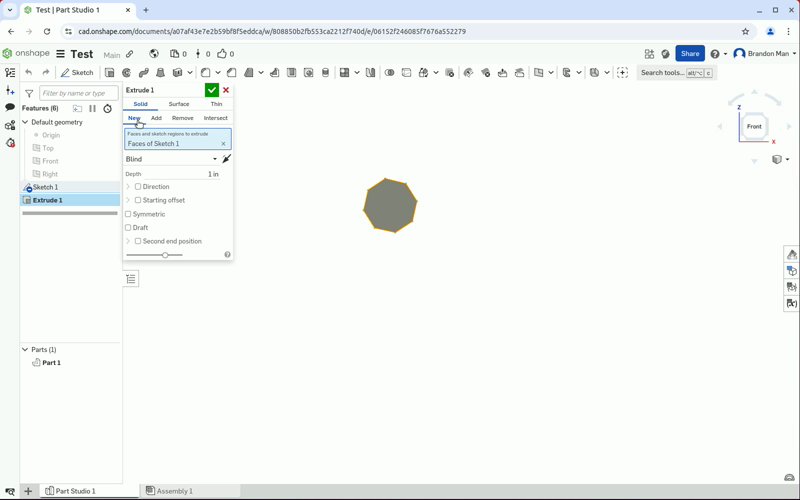
key(tab, 4)
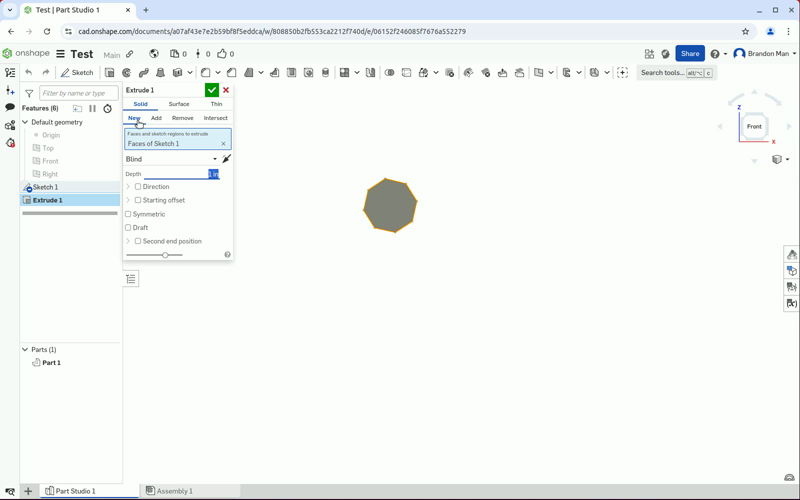
text(8.666)
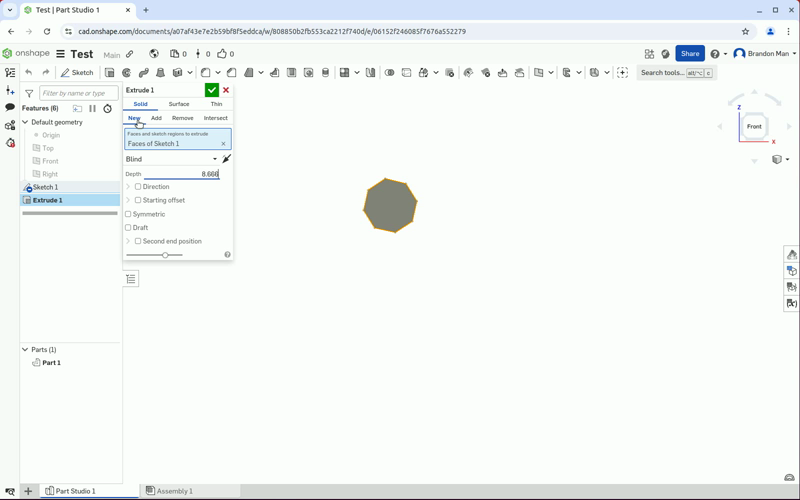
key(enter)
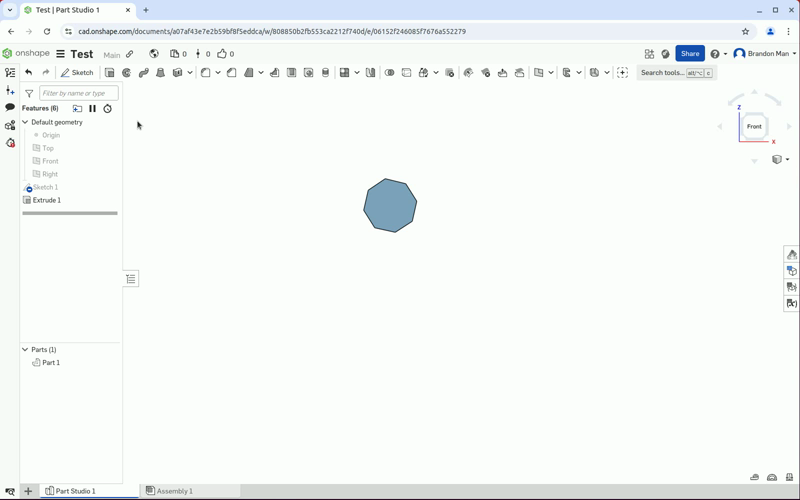
key(shift+h)
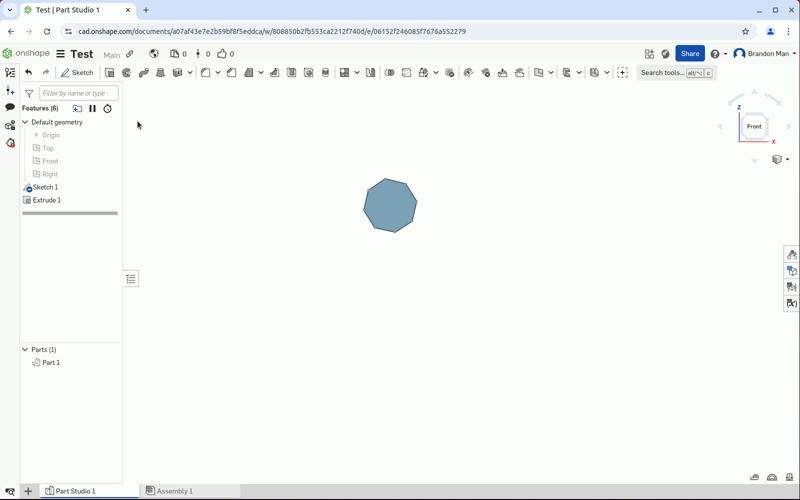
key(shift+h)
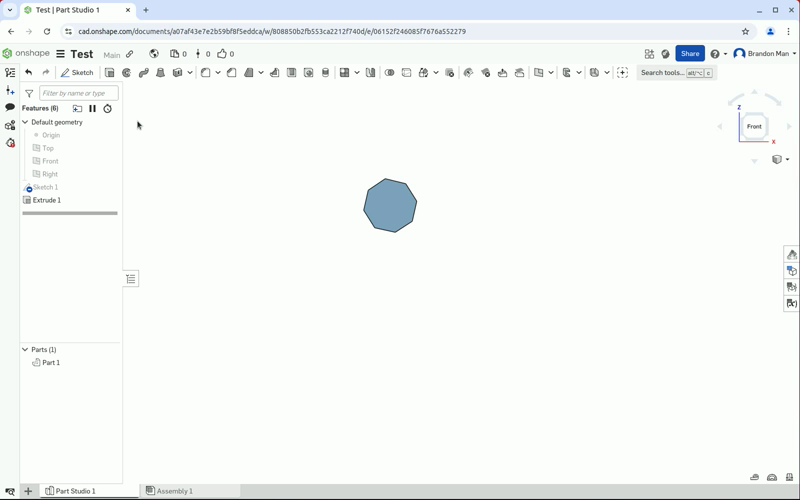
mouse_move(73, 189)
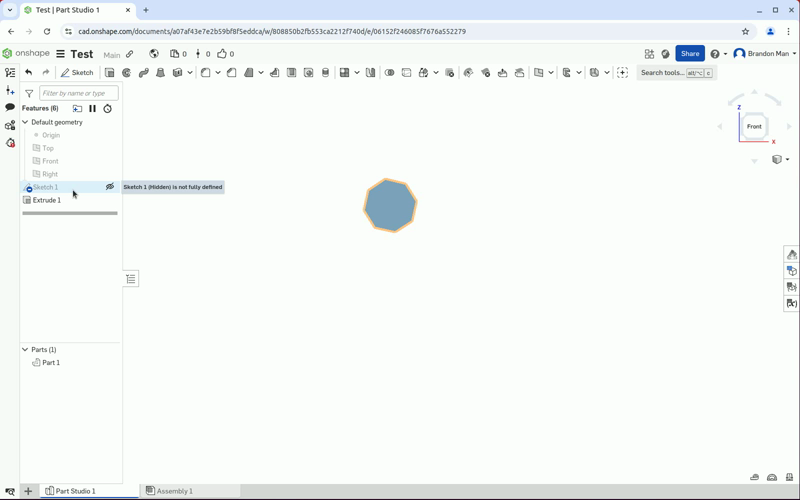
click(73, 189)
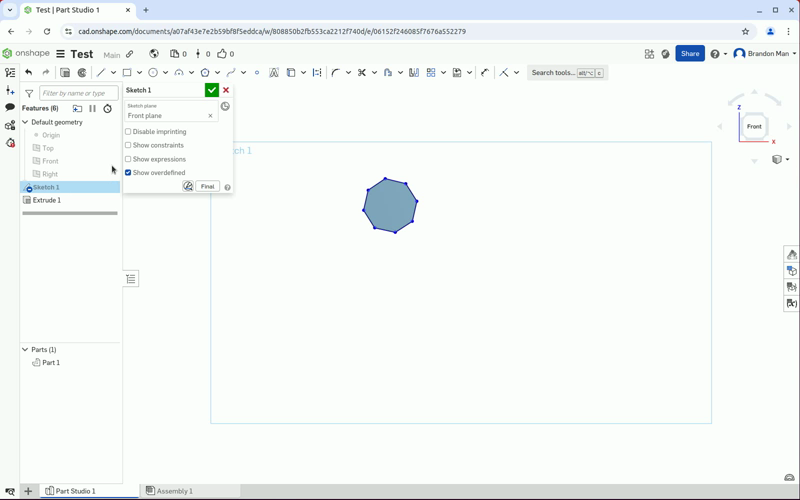
mouse_move(229, 92)
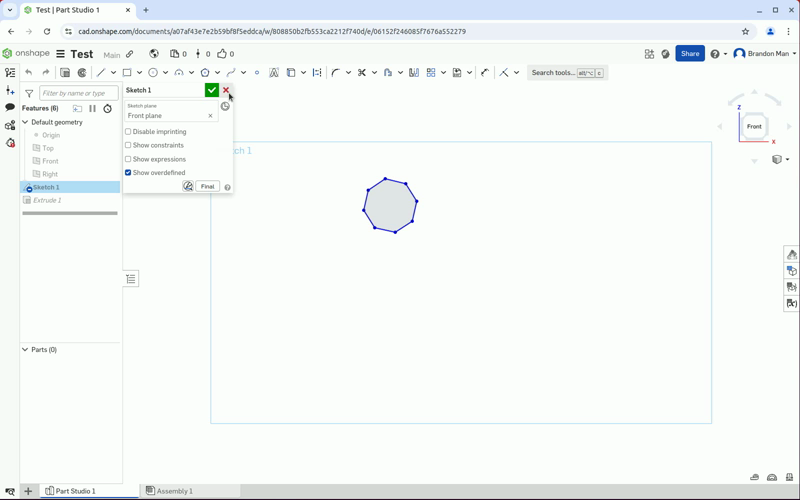
click(229, 92)
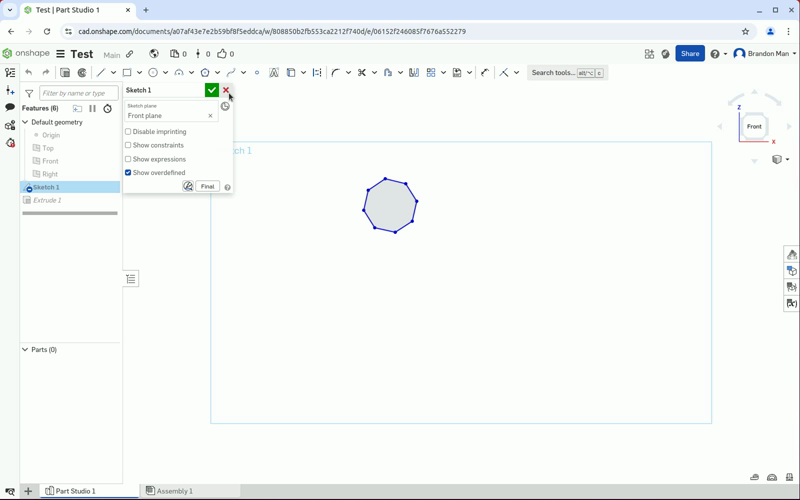
key(shift+s)
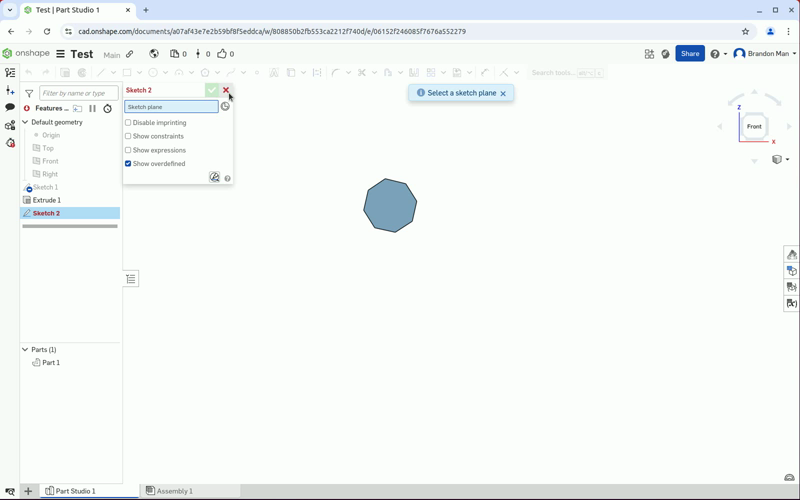
mouse_move(73, 163)
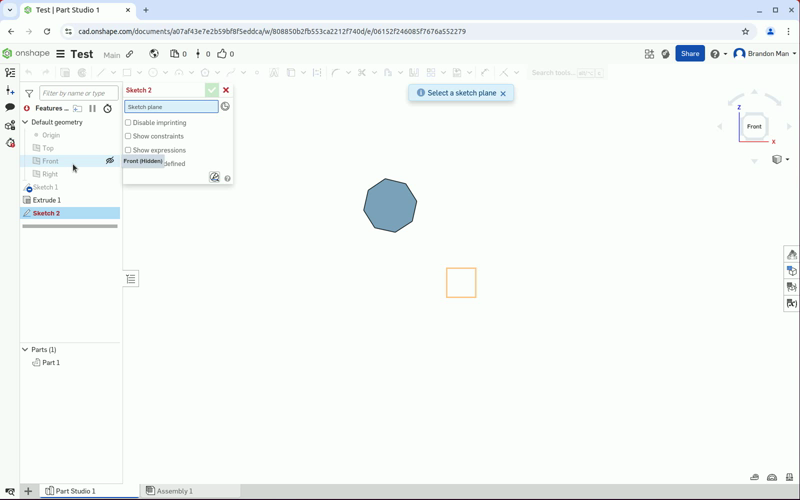
click(73, 163)
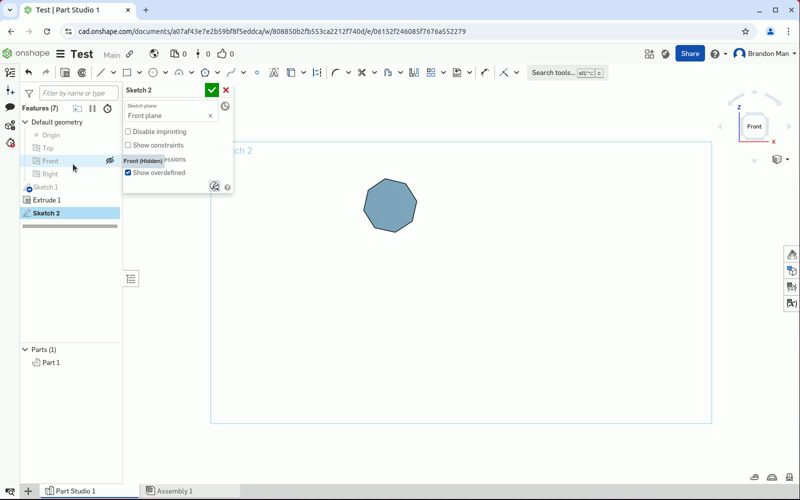
mouse_move(73, 352)
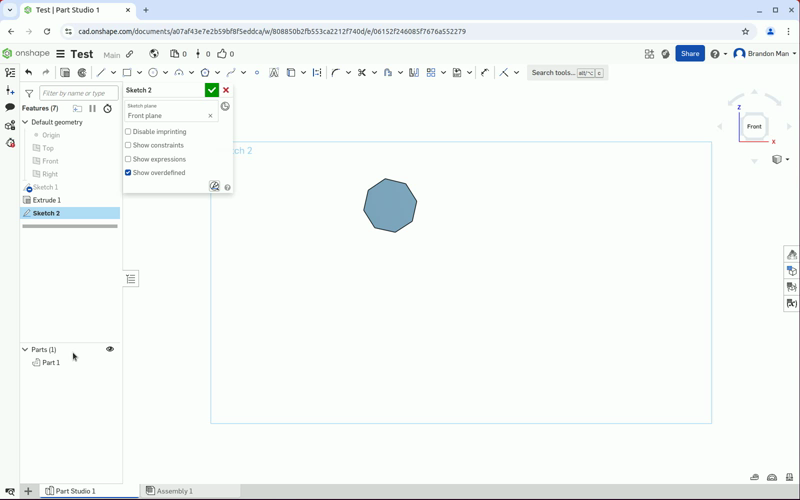
key(y)
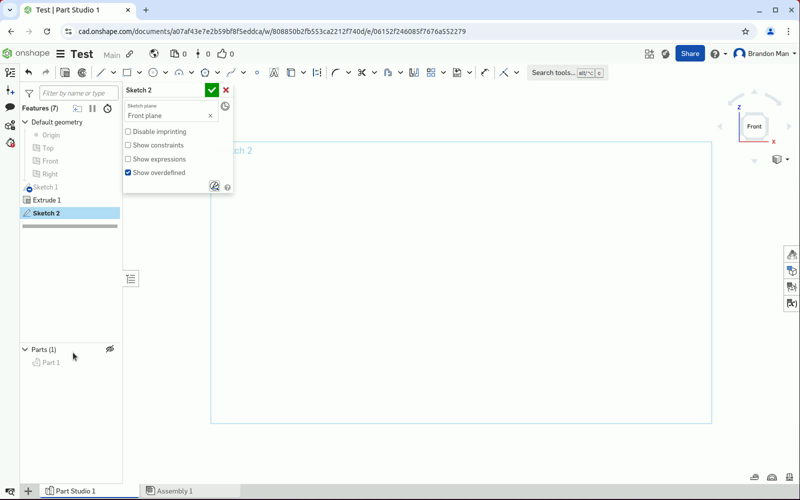
key(l)
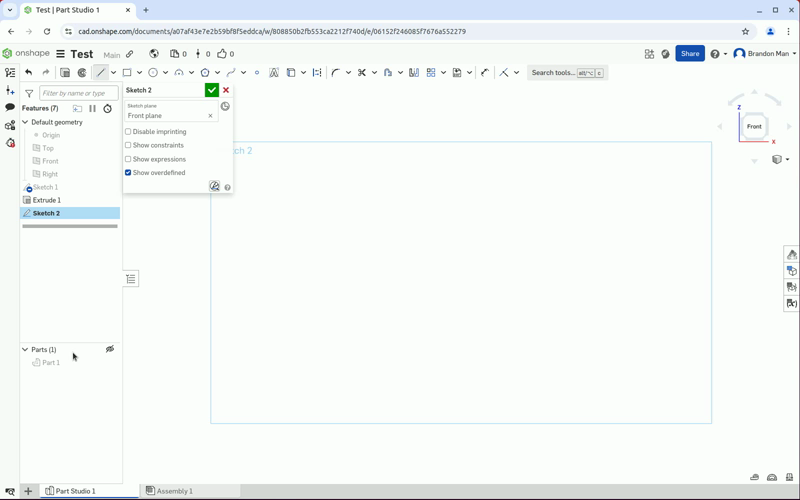
key_down(shift)
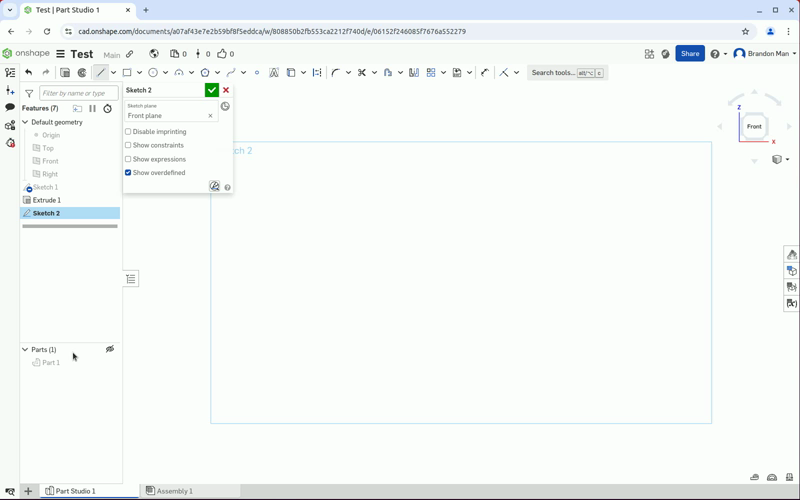
mouse_move(348, 252)
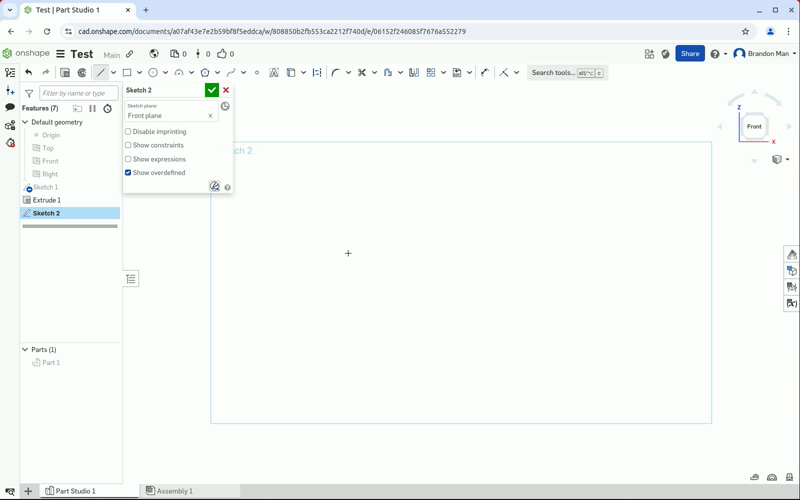
click(348, 252)
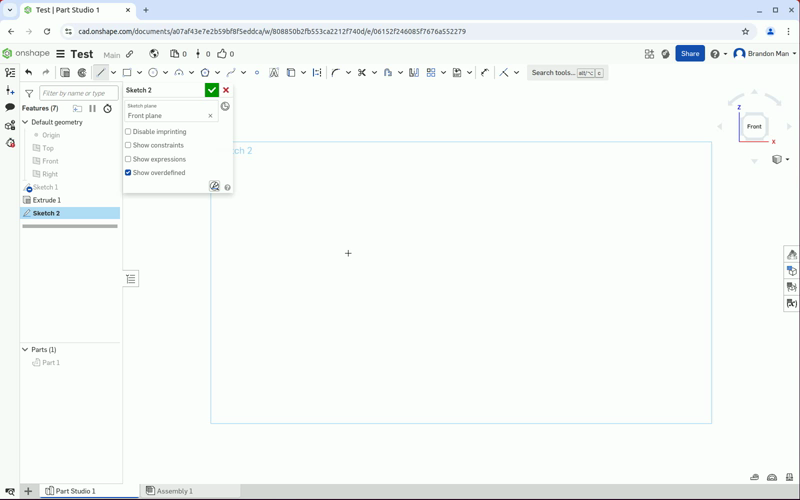
key_up(shift)
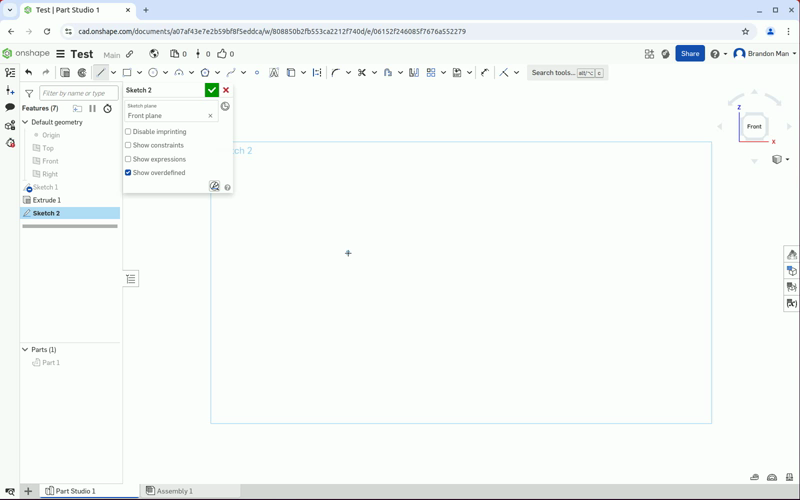
key_down(shift)
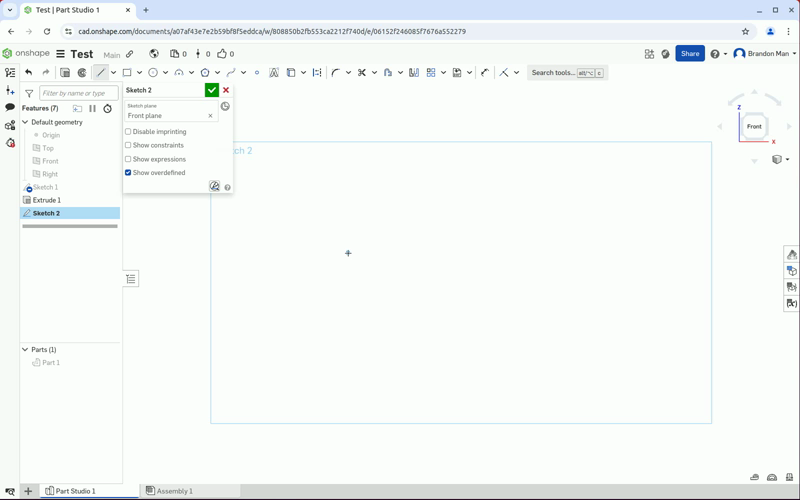
mouse_move(378, 252)
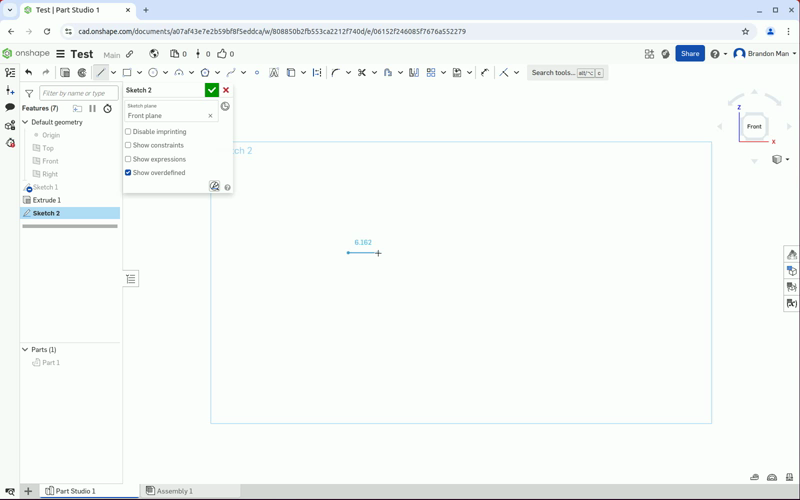
mouse_move(380, 257)
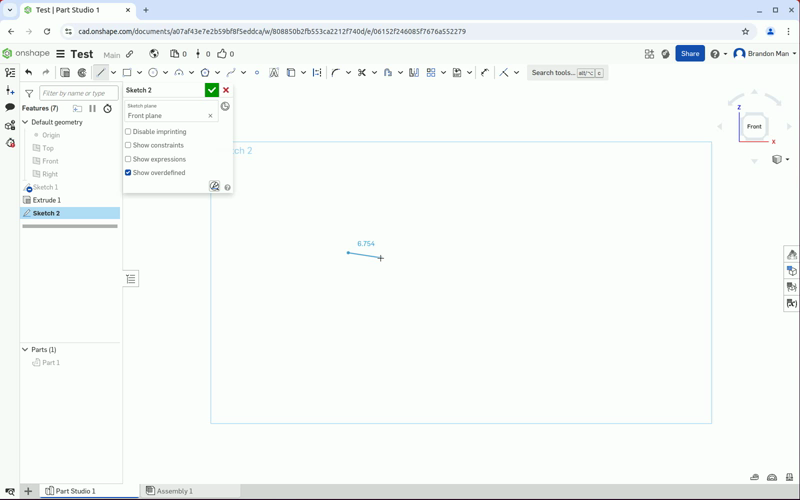
click(380, 257)
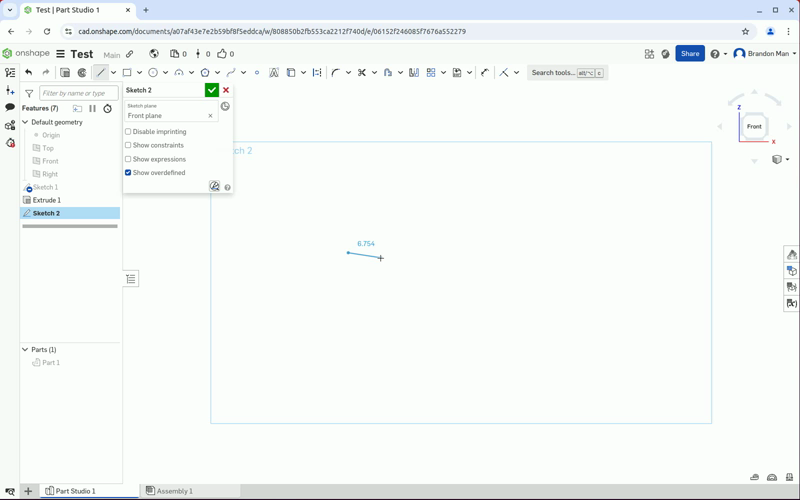
key_up(shift)
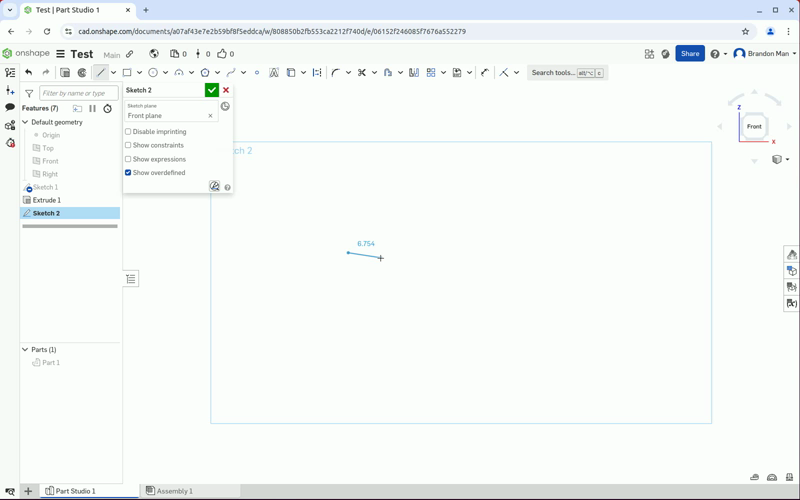
key_down(shift)
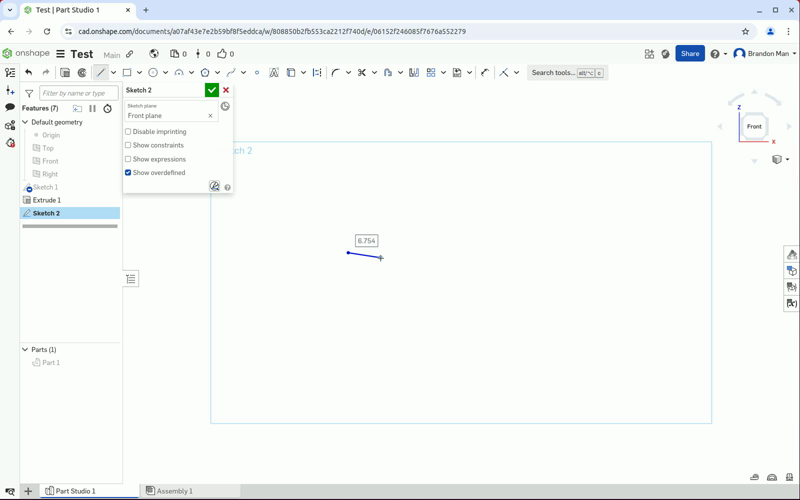
mouse_move(410, 257)
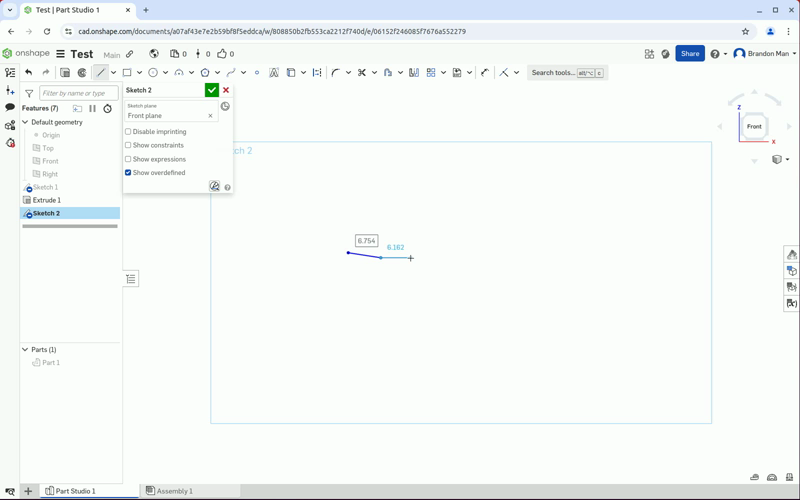
mouse_move(368, 226)
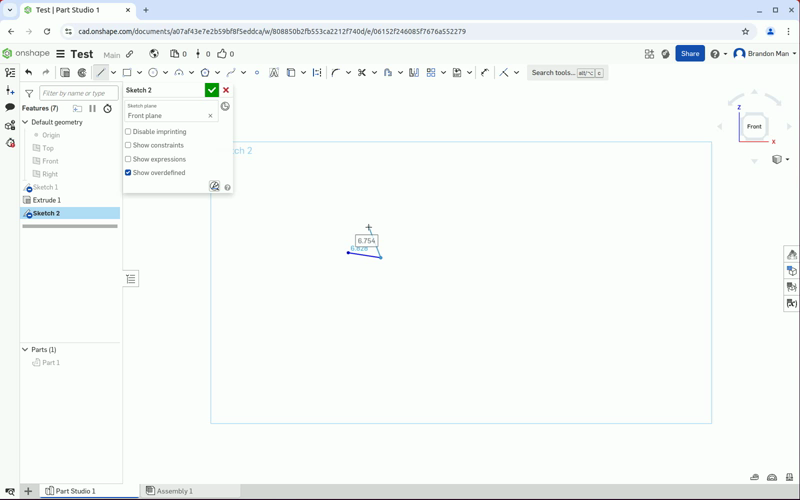
click(368, 226)
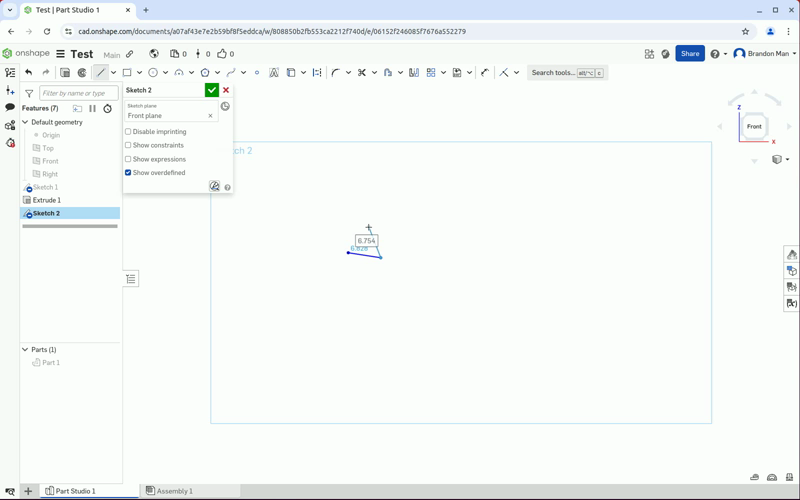
key_up(shift)
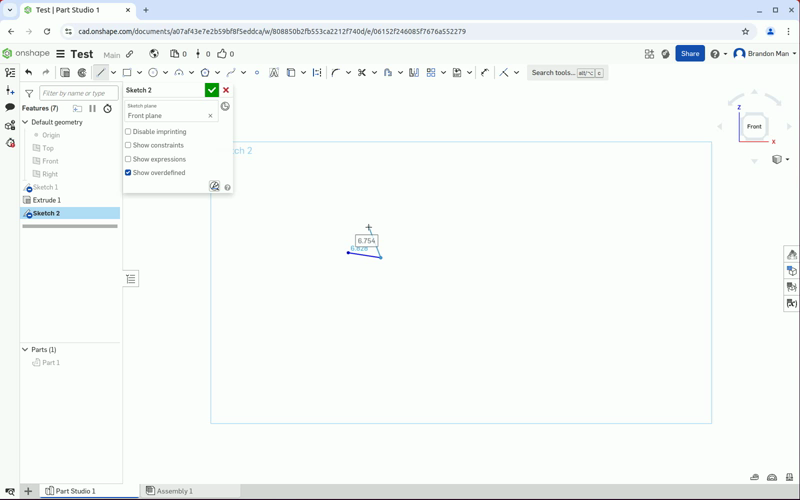
mouse_move(398, 226)
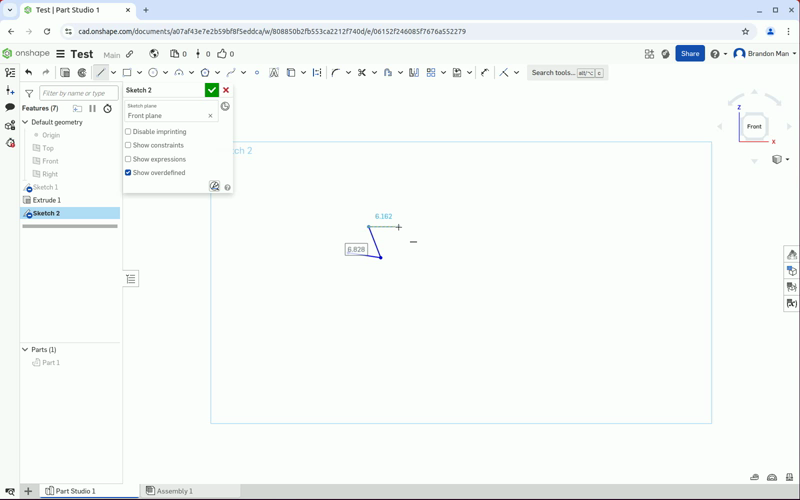
key_down(shift)
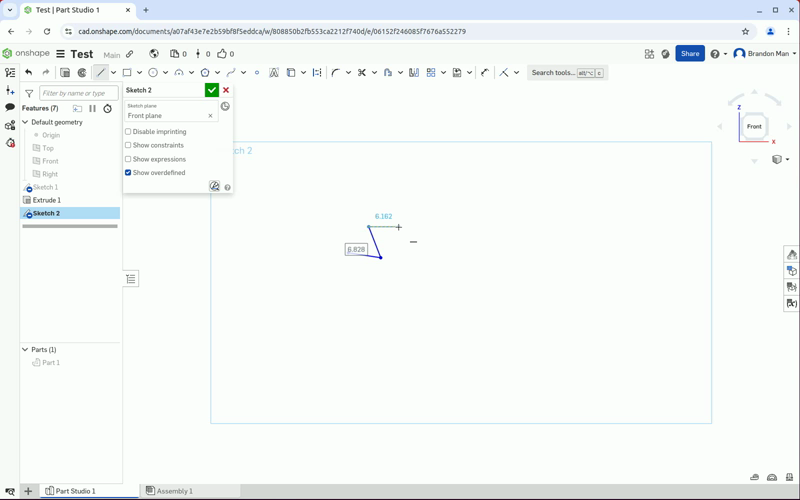
mouse_move(348, 252)
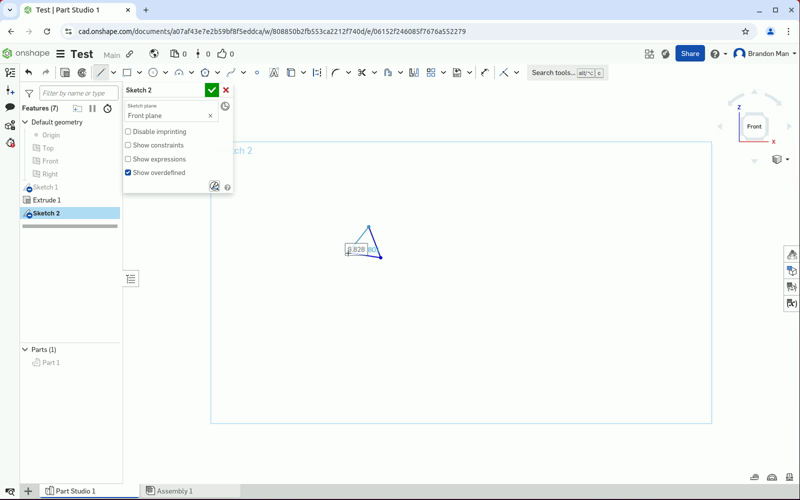
key_up(shift)
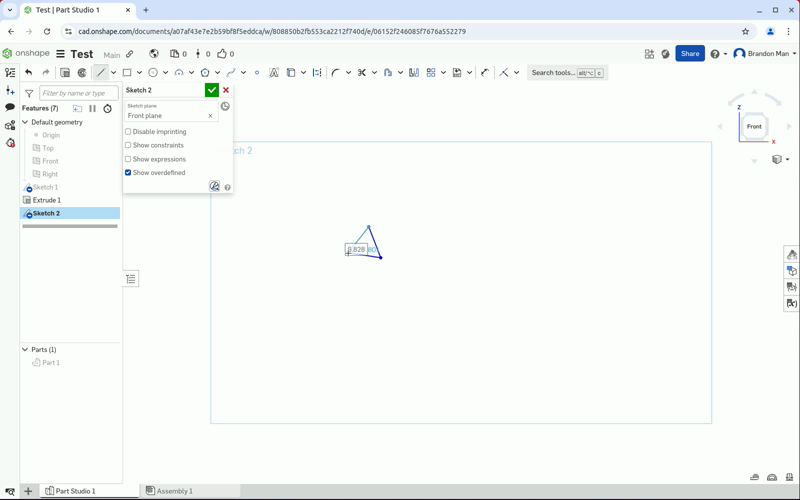
click(348, 252)
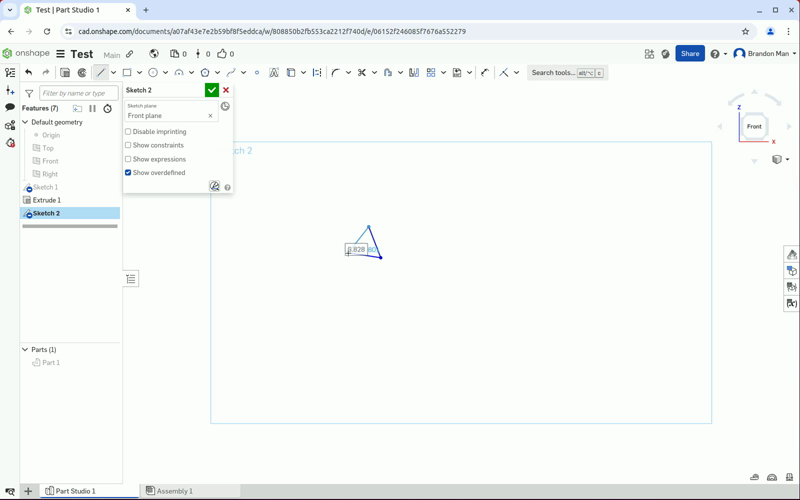
key(esc)
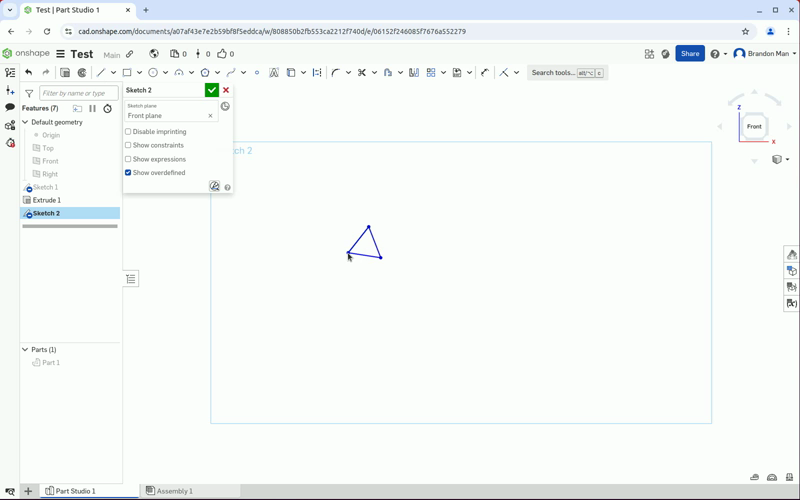
mouse_move(376, 251)
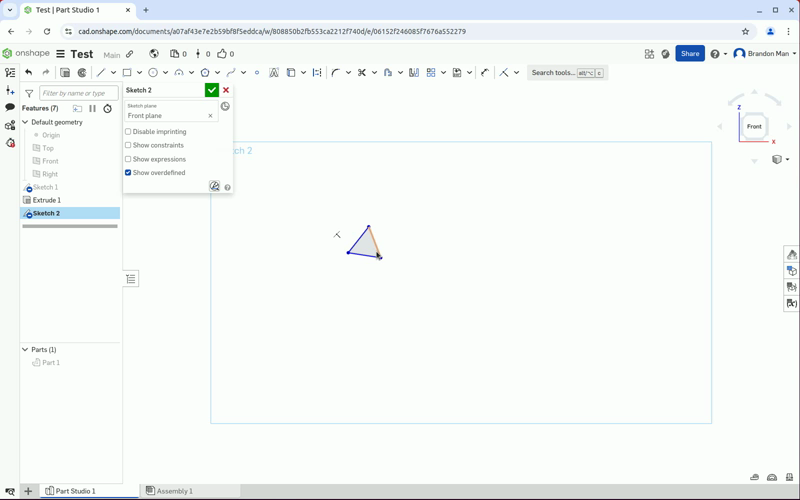
scroll(6)
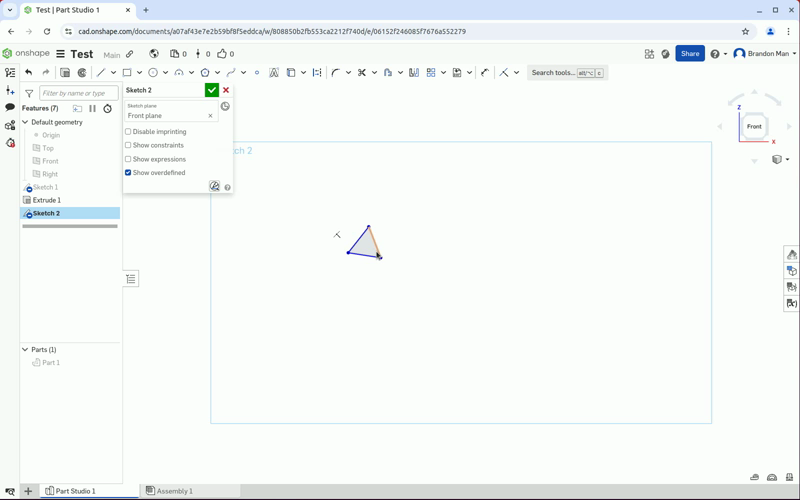
scroll(6)
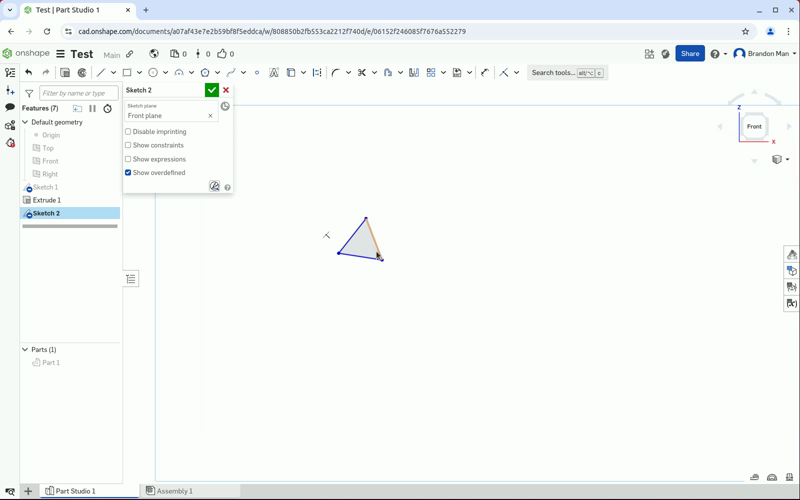
scroll(6)
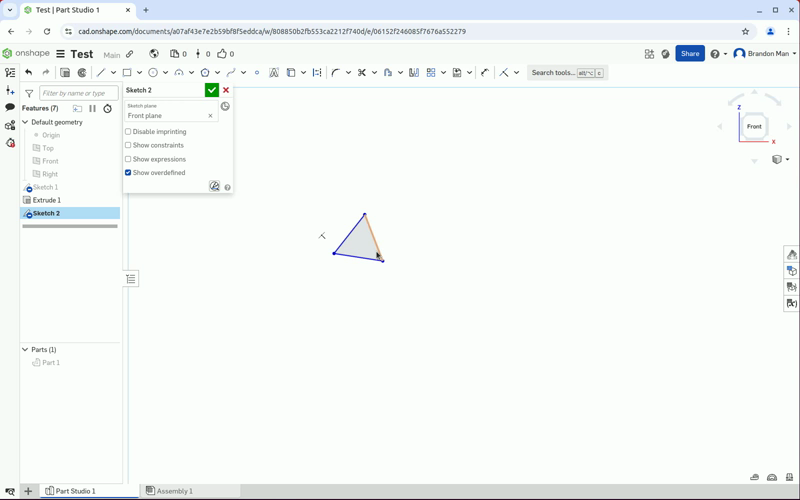
scroll(6)
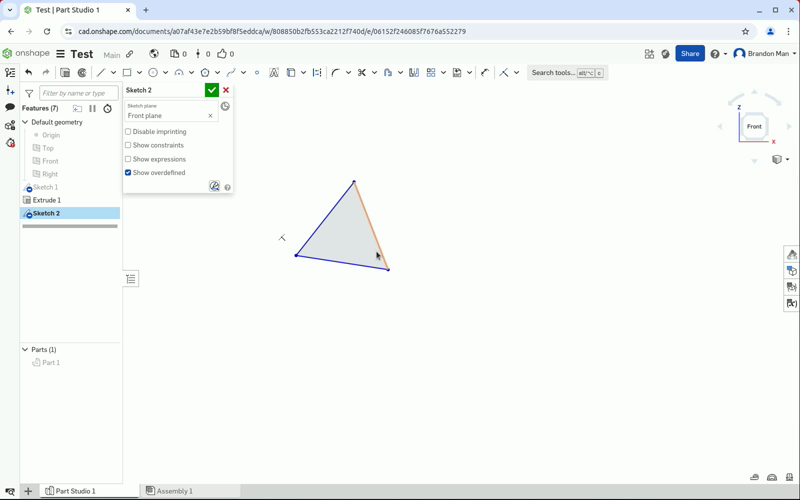
scroll(6)
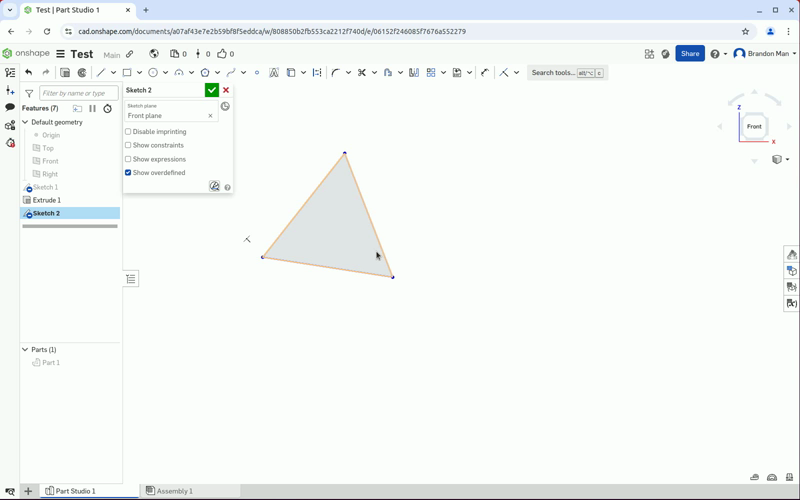
scroll(6)
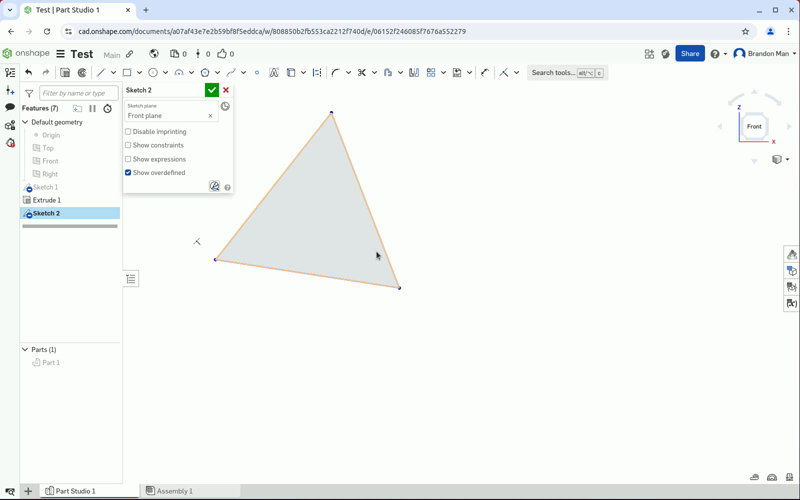
scroll(6)
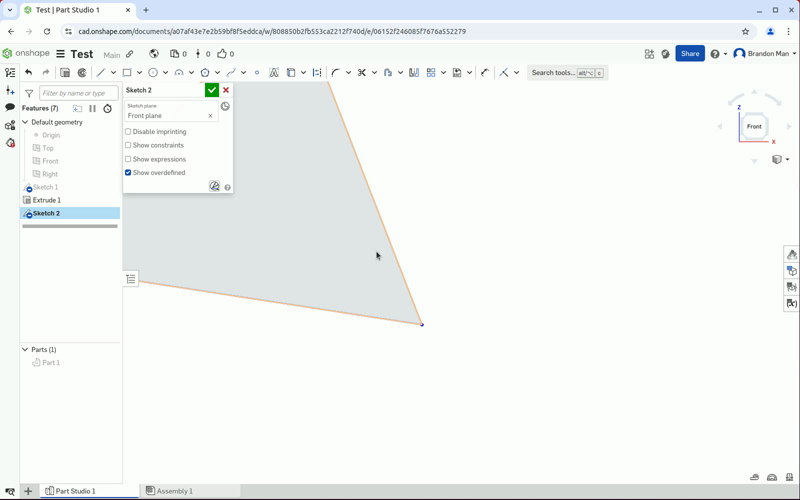
click(376, 251)
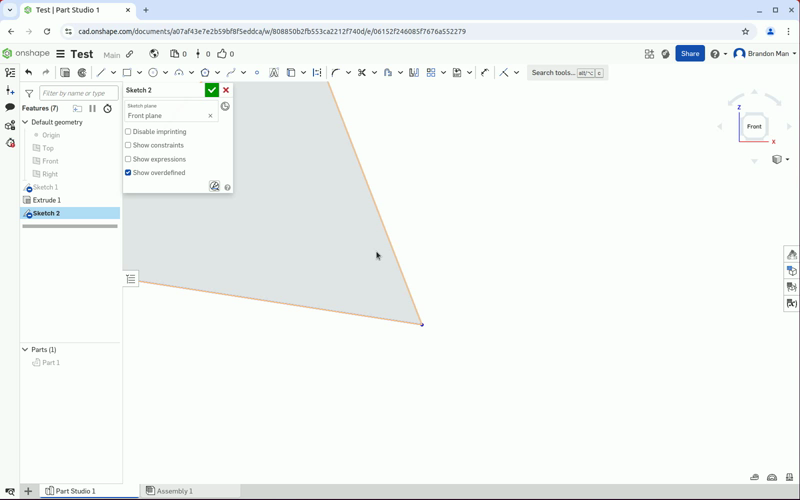
scroll(-6)
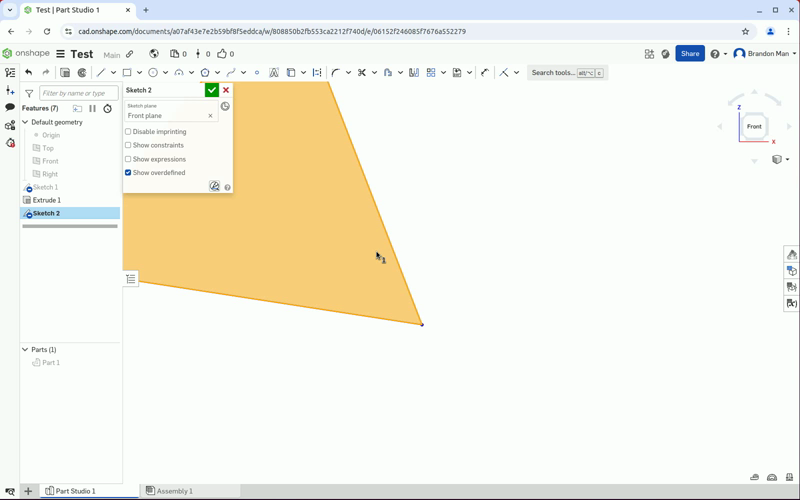
scroll(-6)
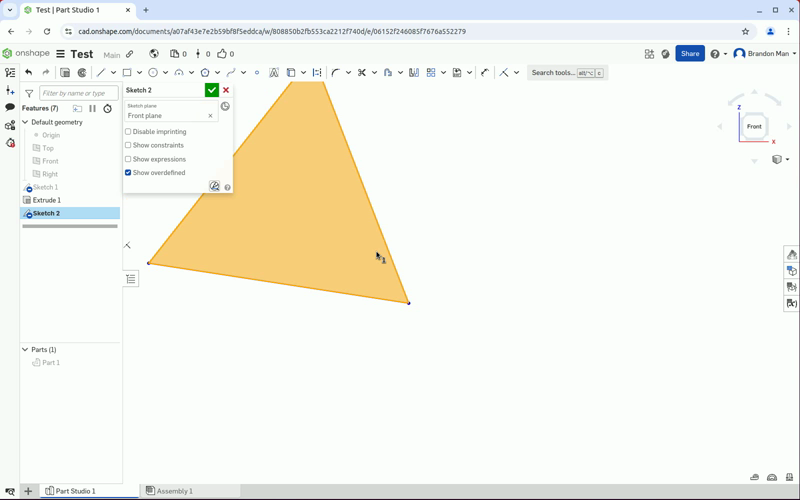
scroll(-6)
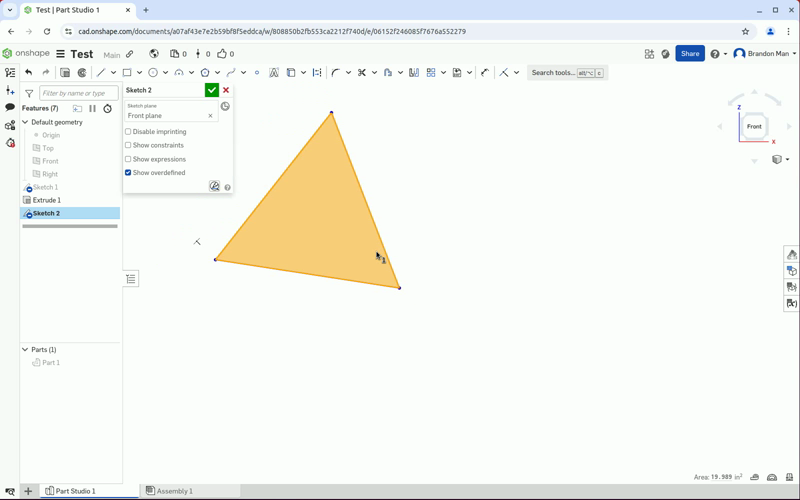
scroll(-6)
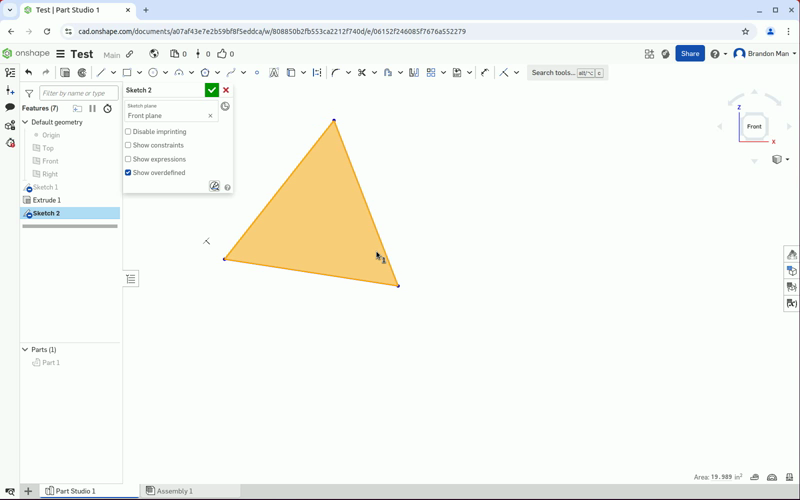
scroll(-6)
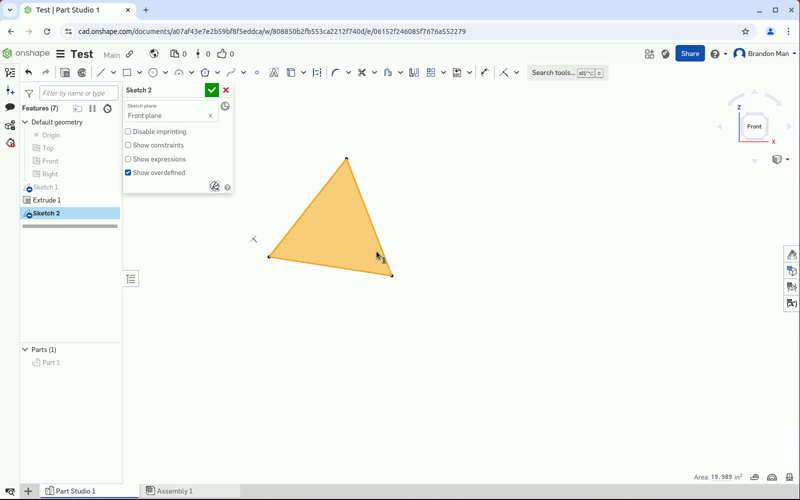
scroll(-6)
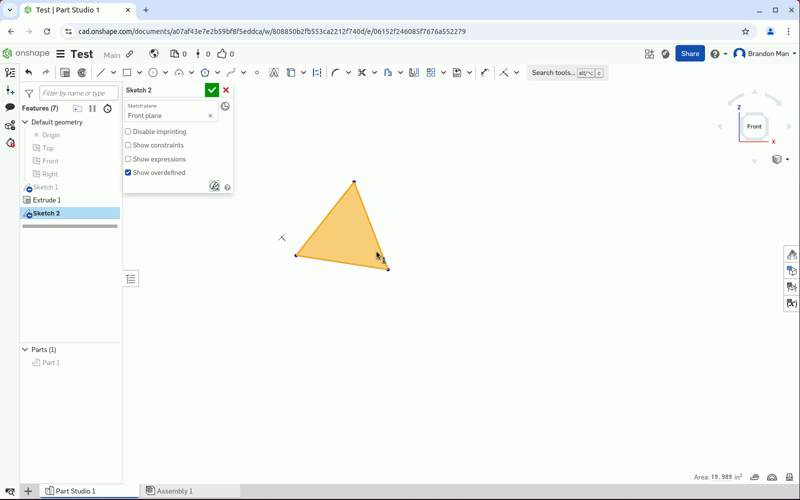
scroll(-6)
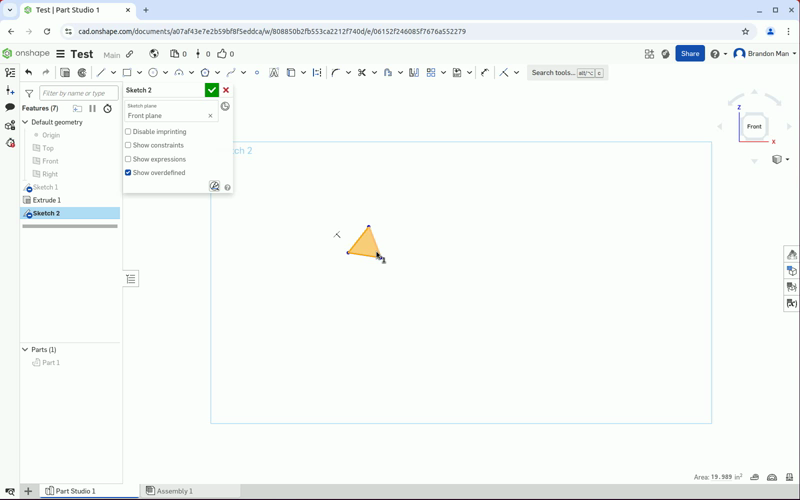
mouse_move(73, 352)
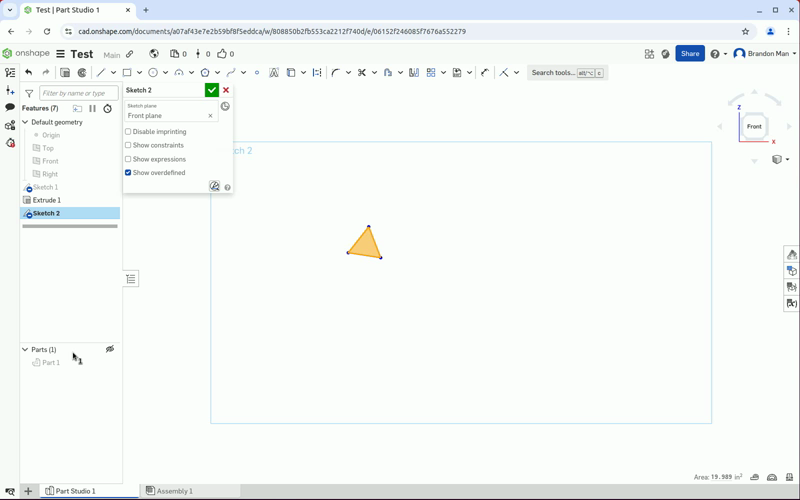
key(shift+y)
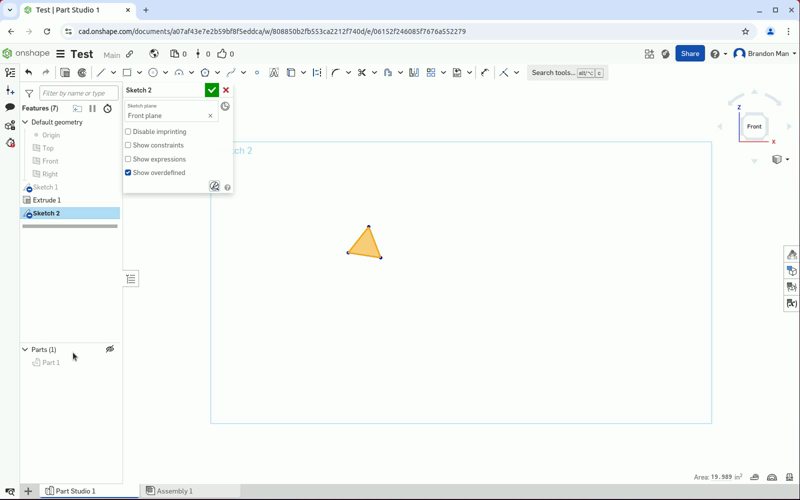
key(shift+e)
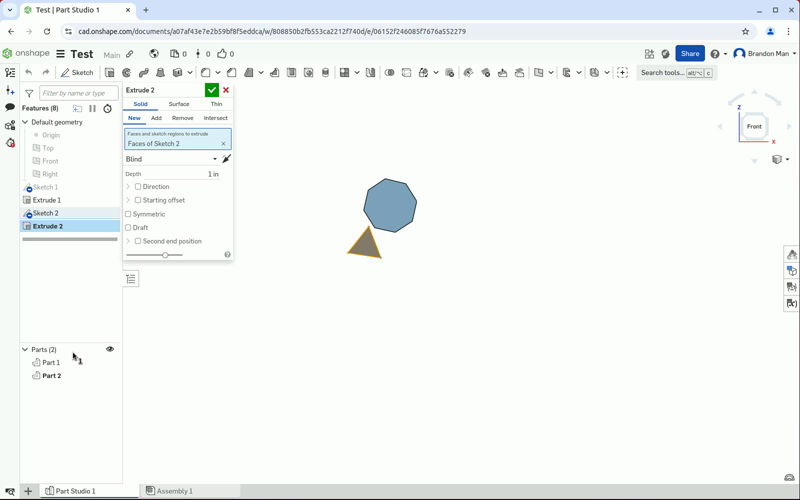
mouse_move(143, 106)
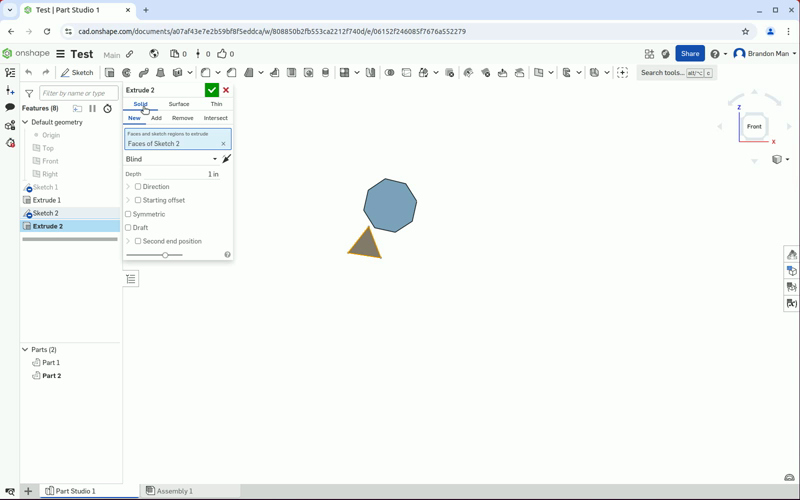
click(143, 106)
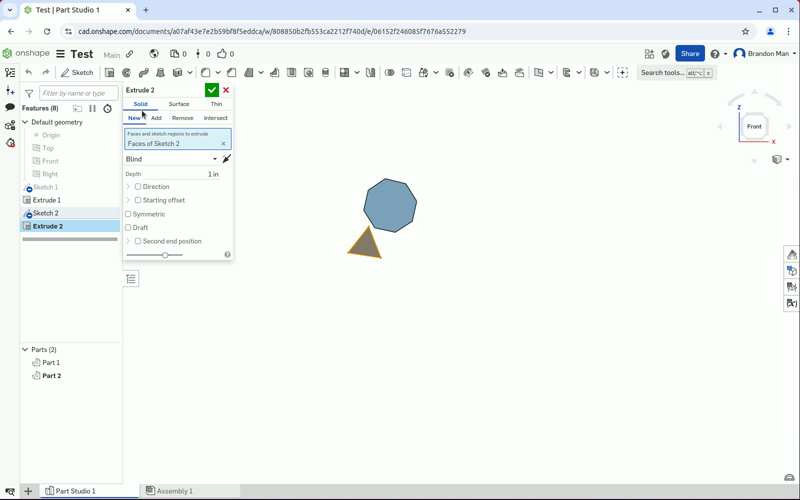
mouse_move(137, 120)
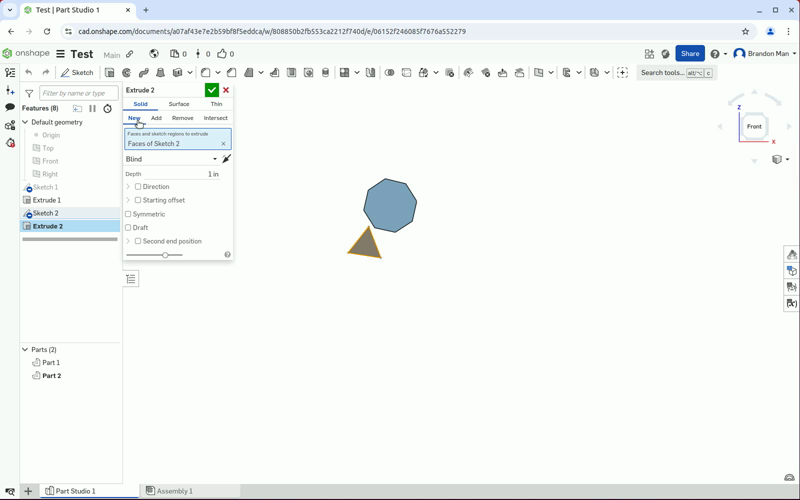
click(137, 120)
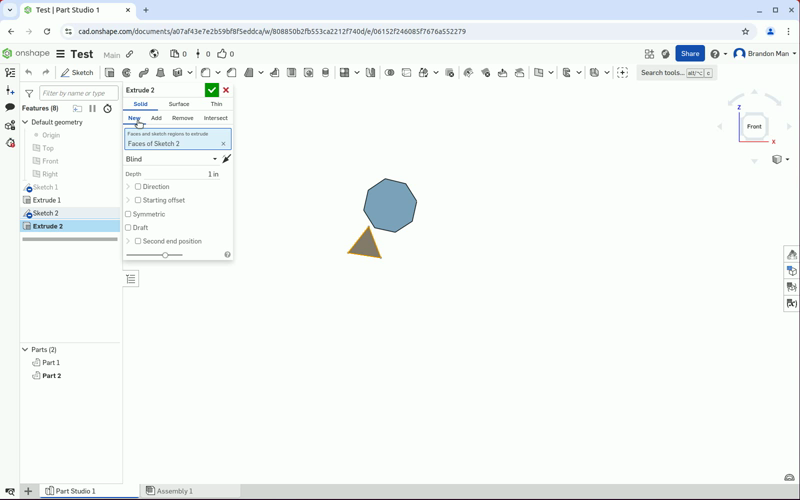
key(tab, 4)
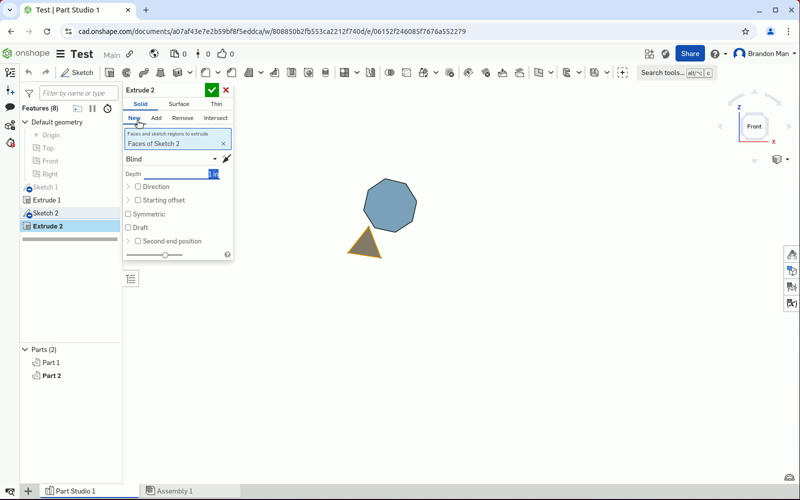
text(8.666)
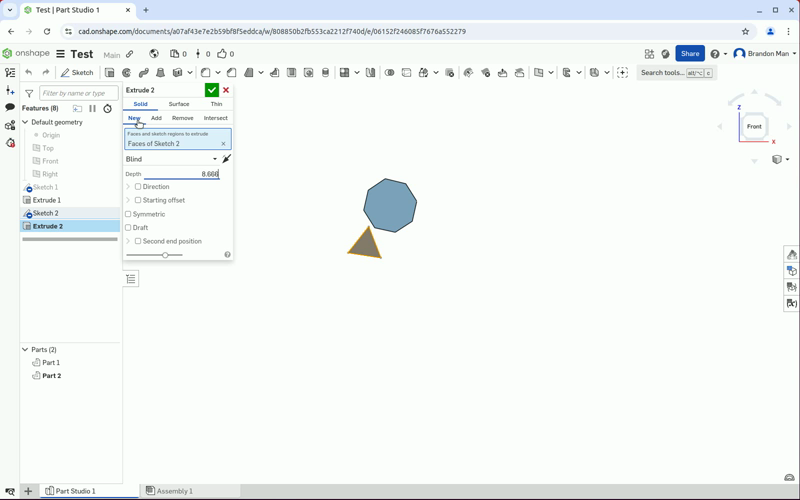
key(enter)
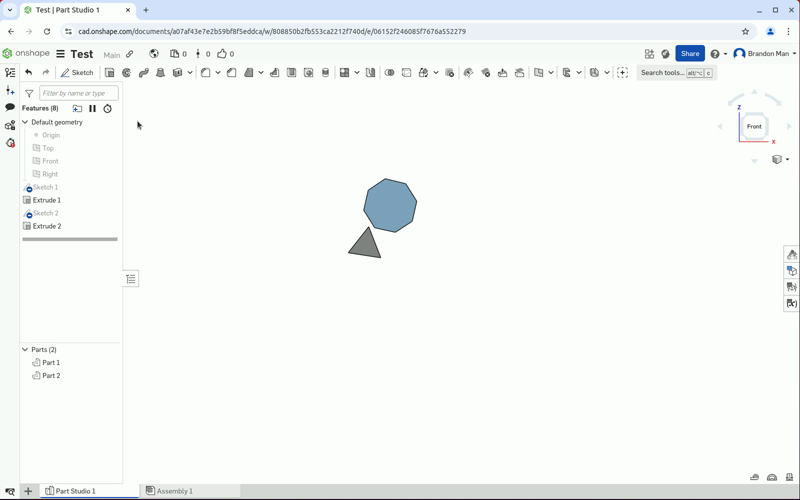
key(shift+h)
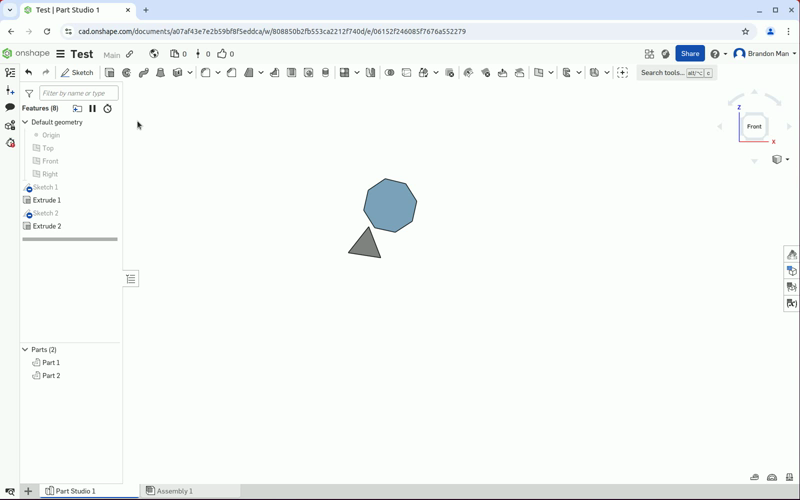
key(shift+h)
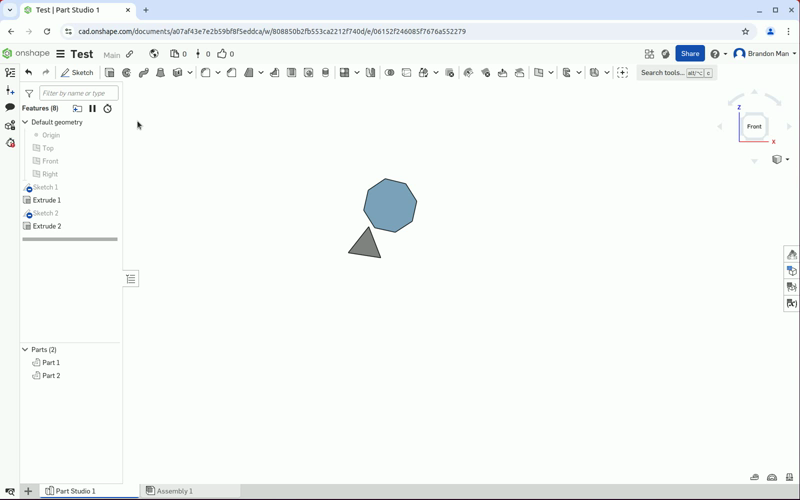
mouse_move(73, 189)
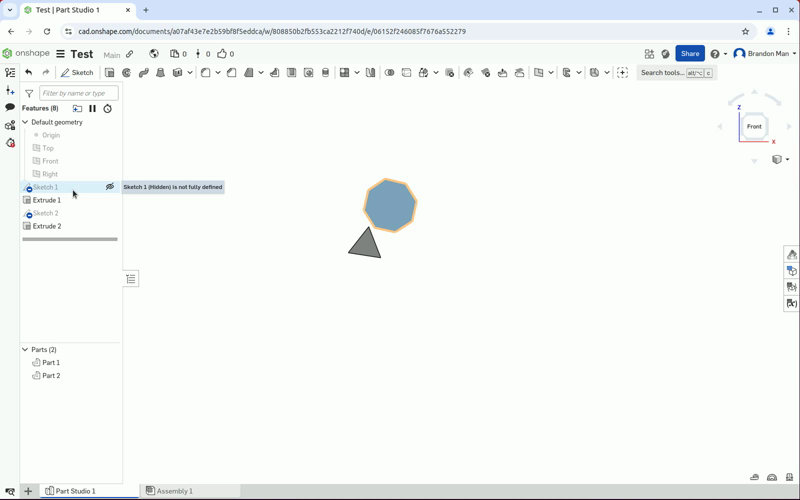
click(73, 189)
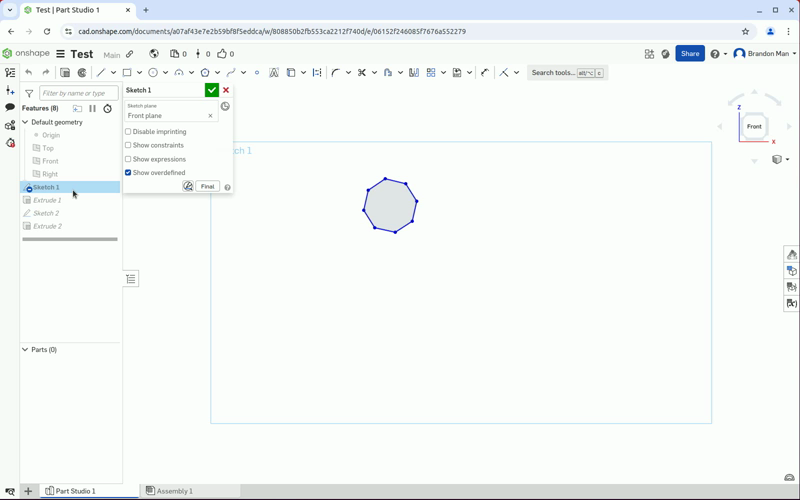
mouse_move(229, 92)
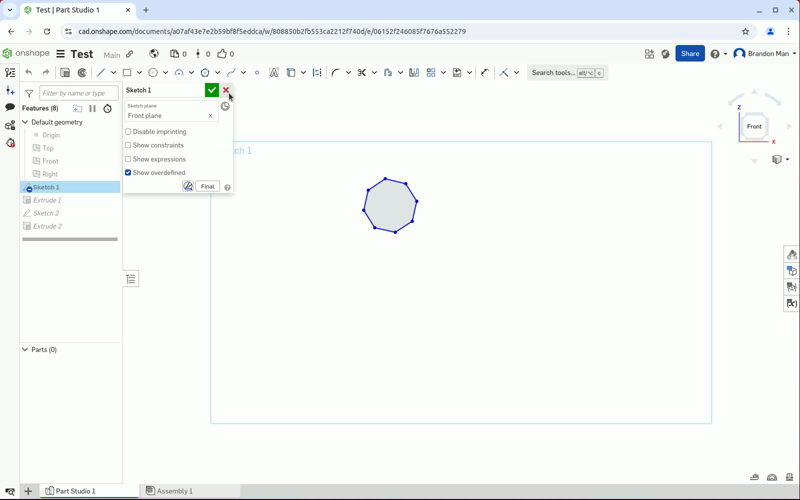
click(229, 92)
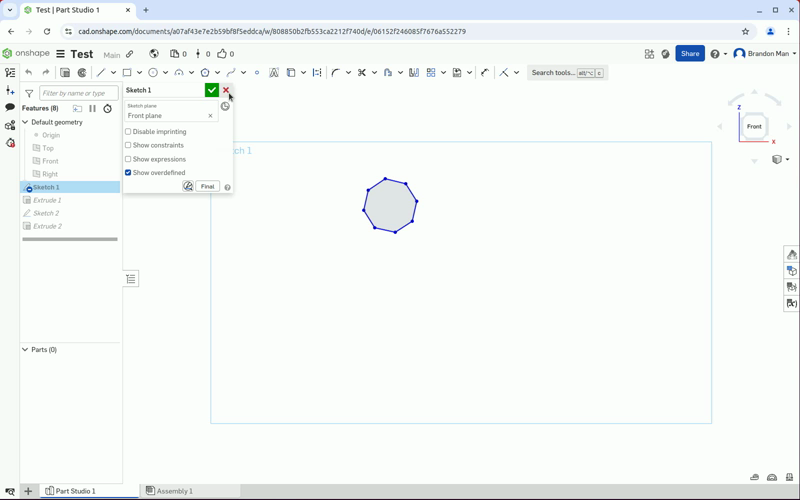
key(shift+s)
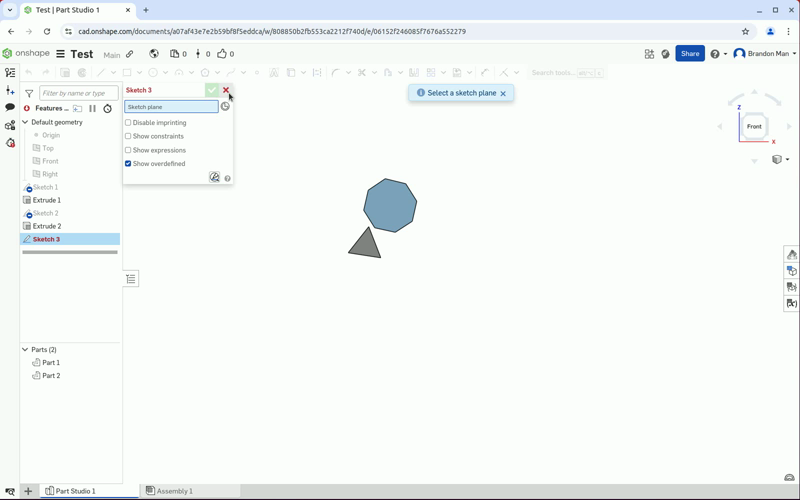
mouse_move(73, 163)
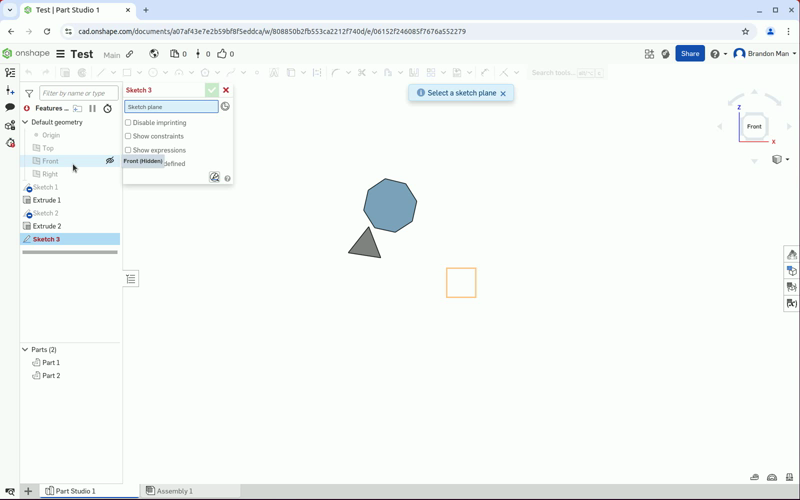
click(73, 163)
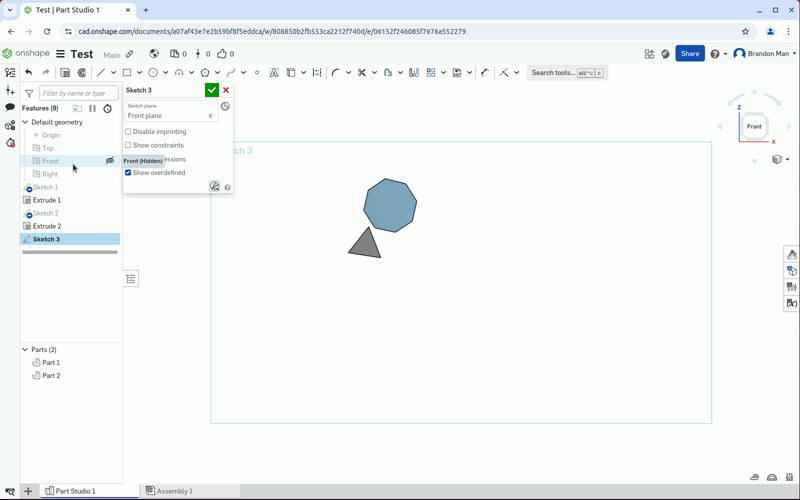
mouse_move(73, 352)
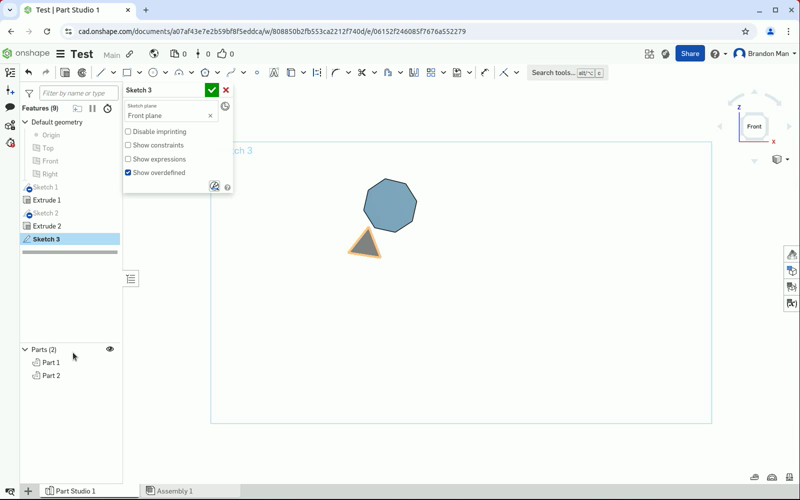
key(y)
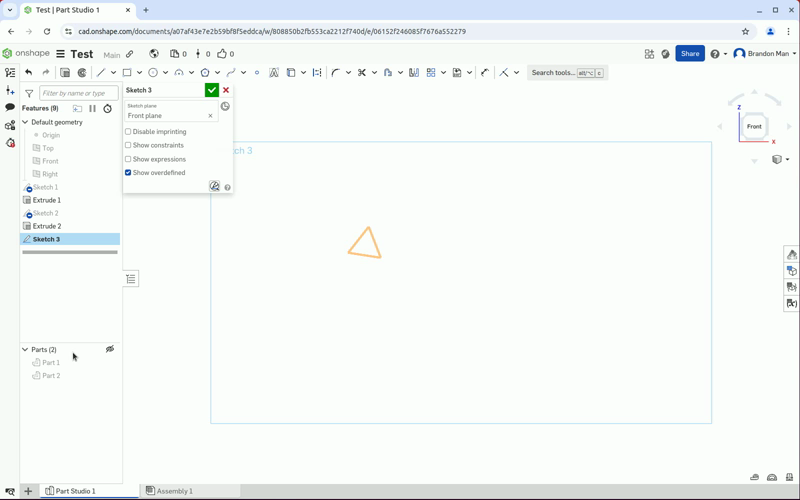
key(l)
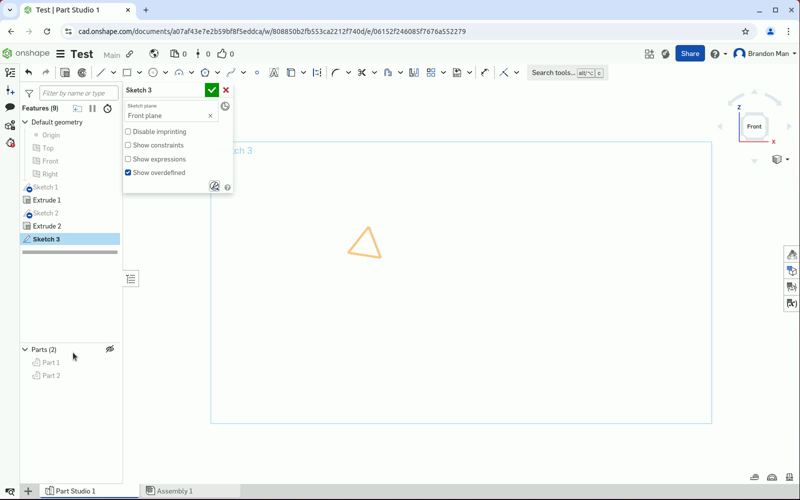
key_down(shift)
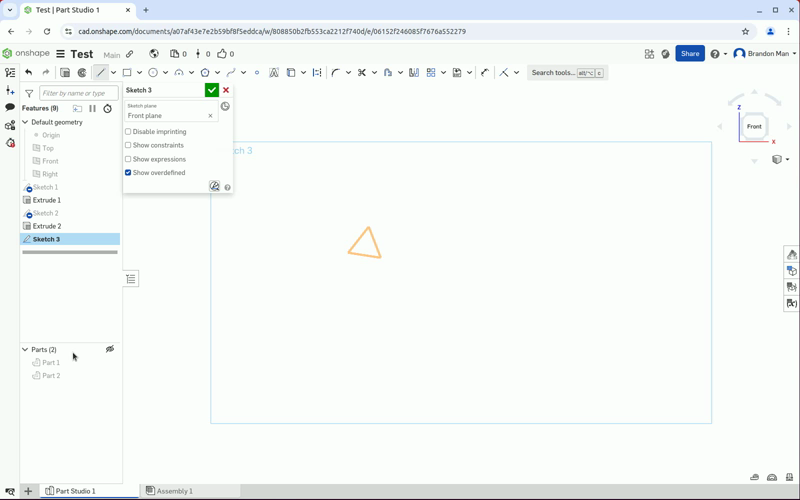
mouse_move(450, 258)
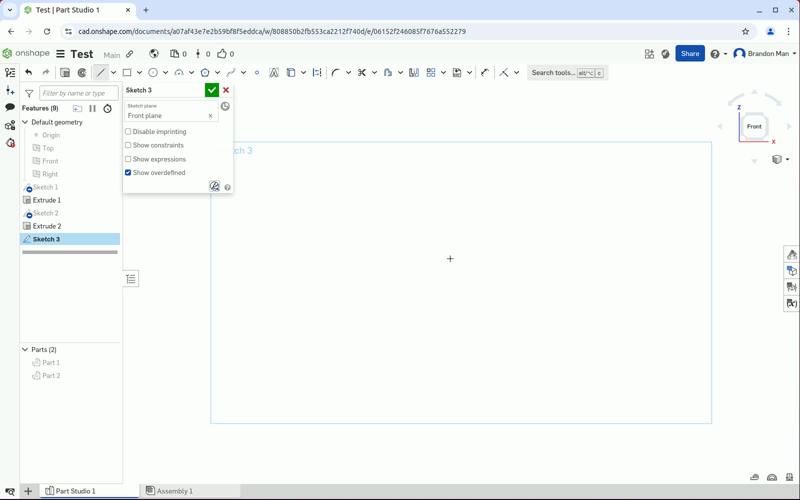
click(450, 258)
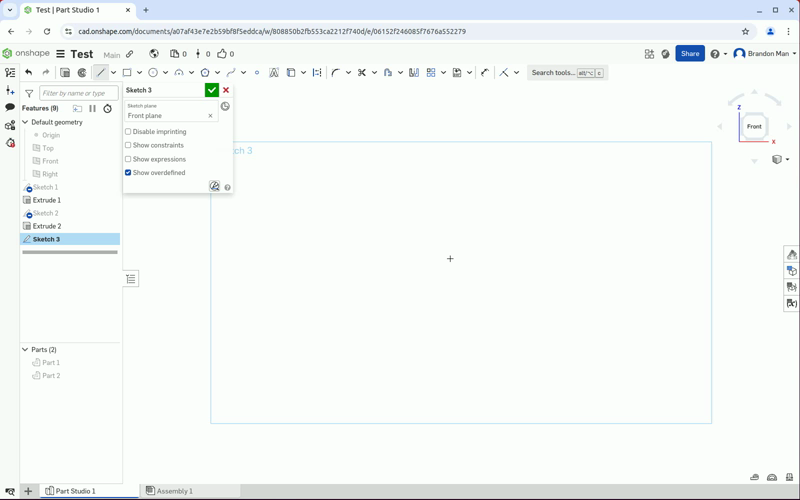
key_up(shift)
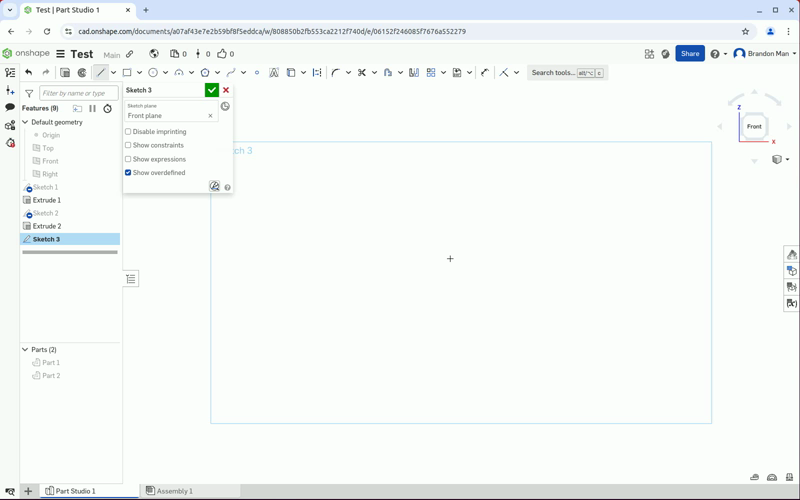
key_down(shift)
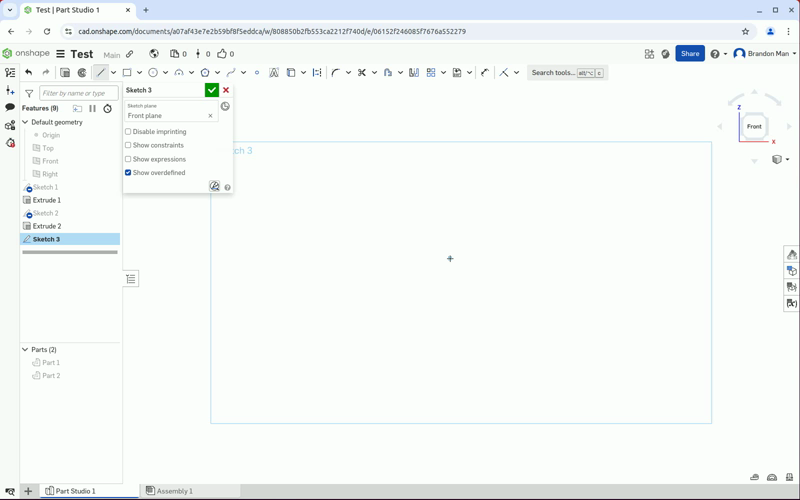
mouse_move(536, 258)
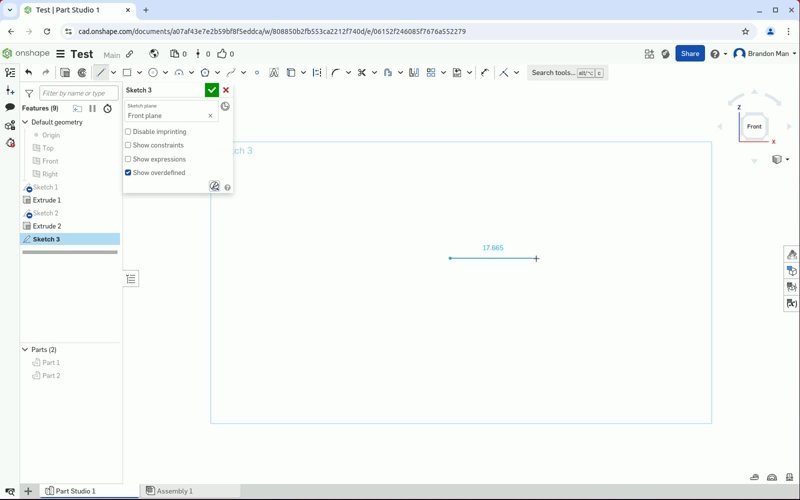
click(536, 258)
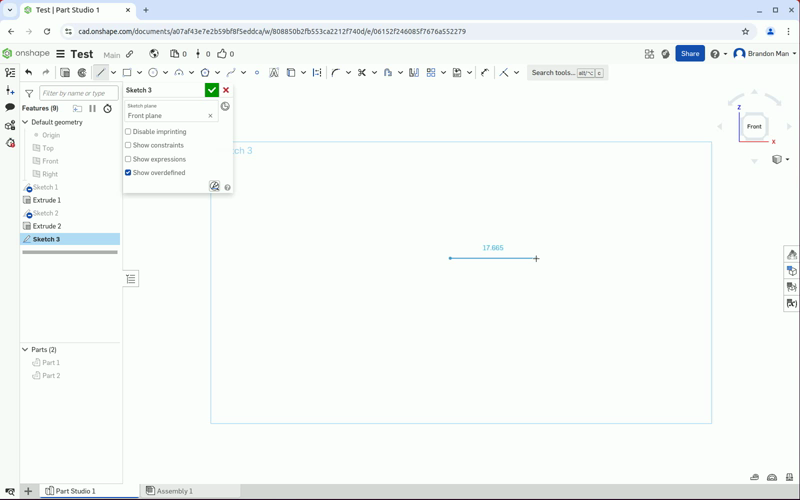
key_up(shift)
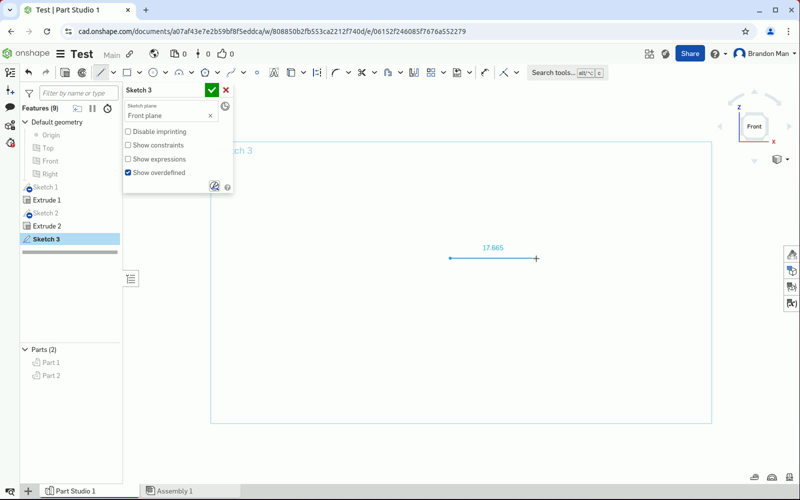
key_down(shift)
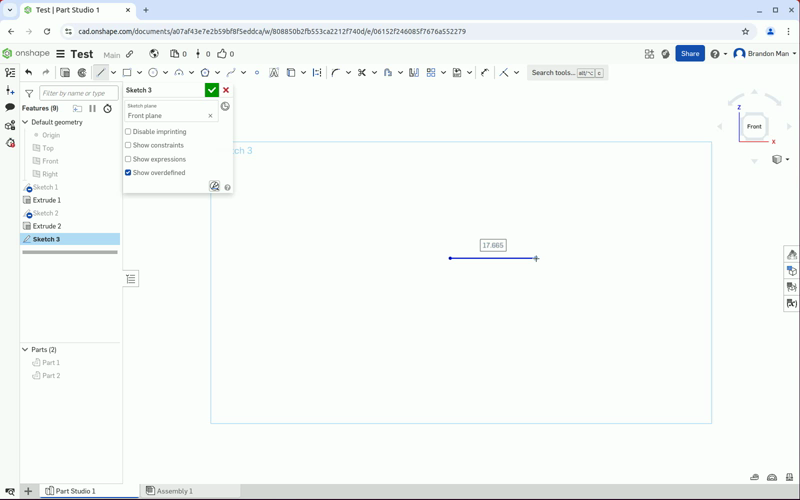
mouse_move(536, 172)
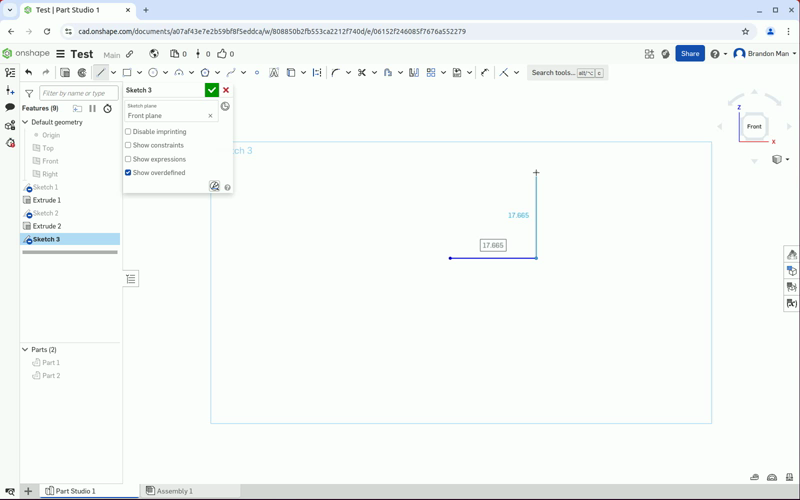
click(536, 172)
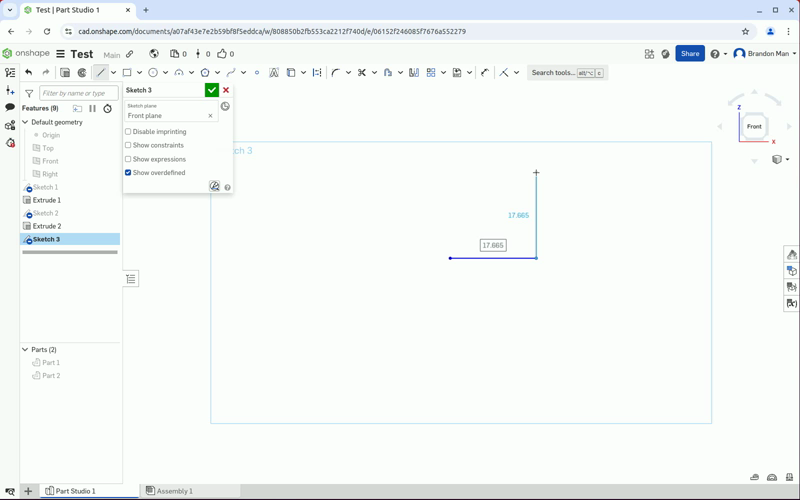
key_up(shift)
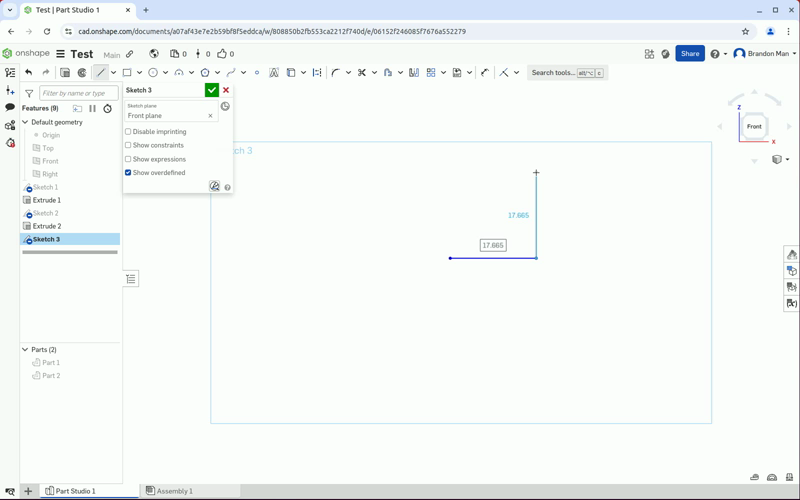
key_down(shift)
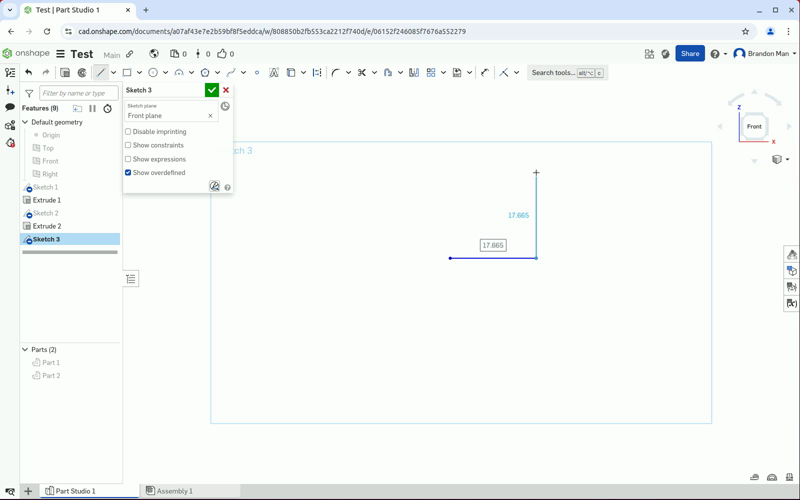
mouse_move(450, 172)
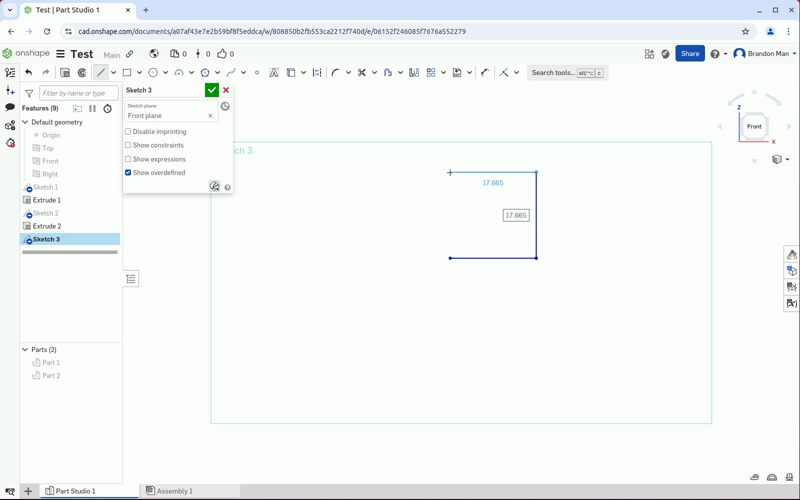
click(450, 172)
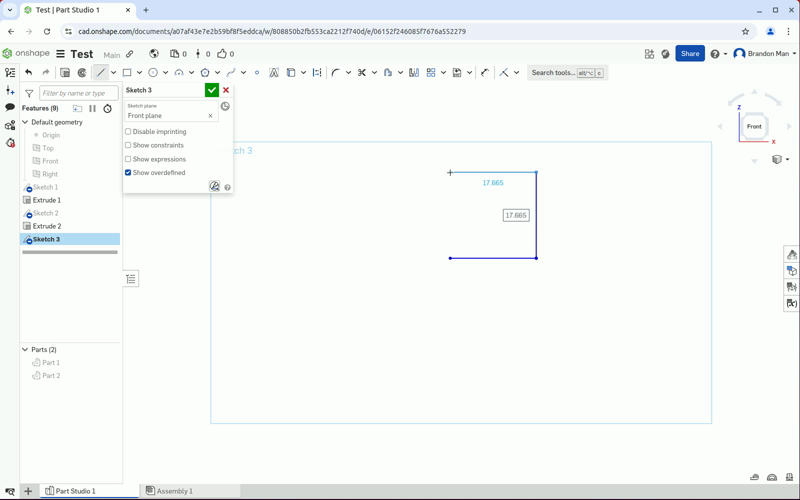
key_up(shift)
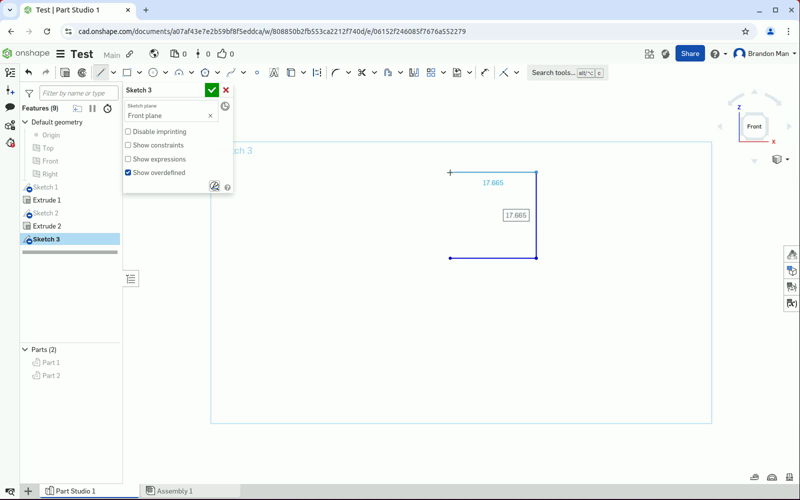
key_down(shift)
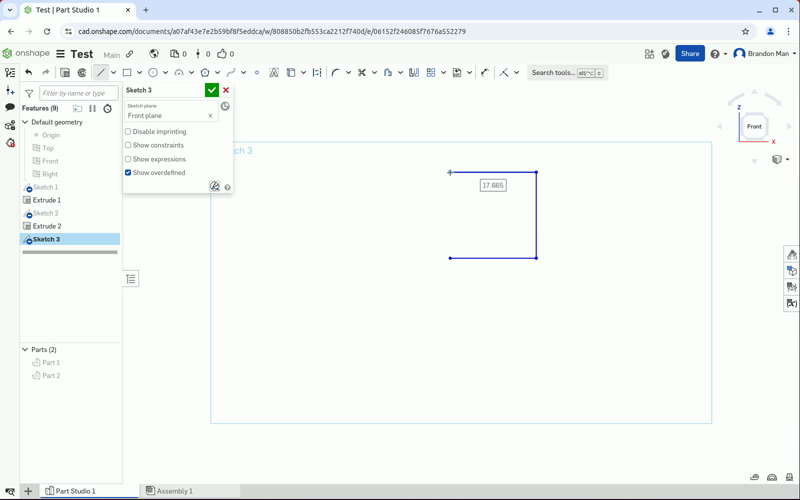
mouse_move(450, 258)
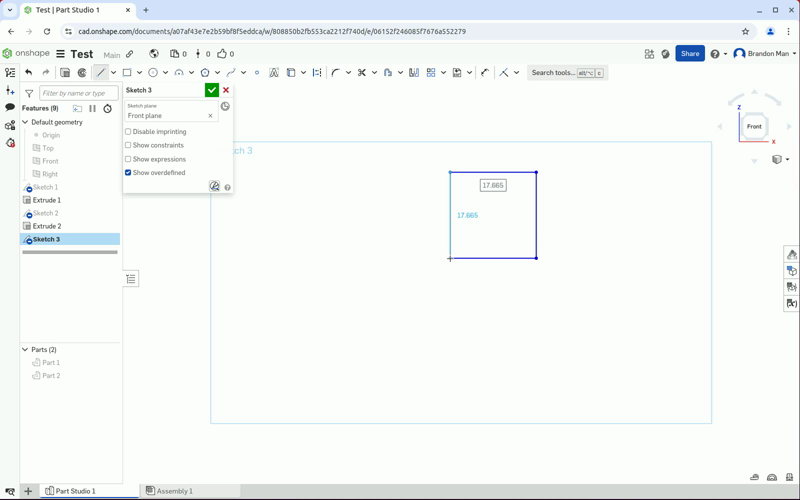
key_up(shift)
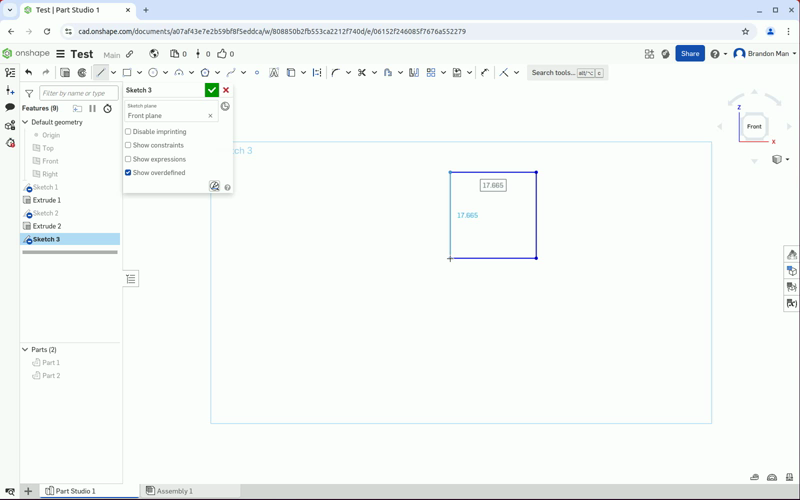
click(450, 258)
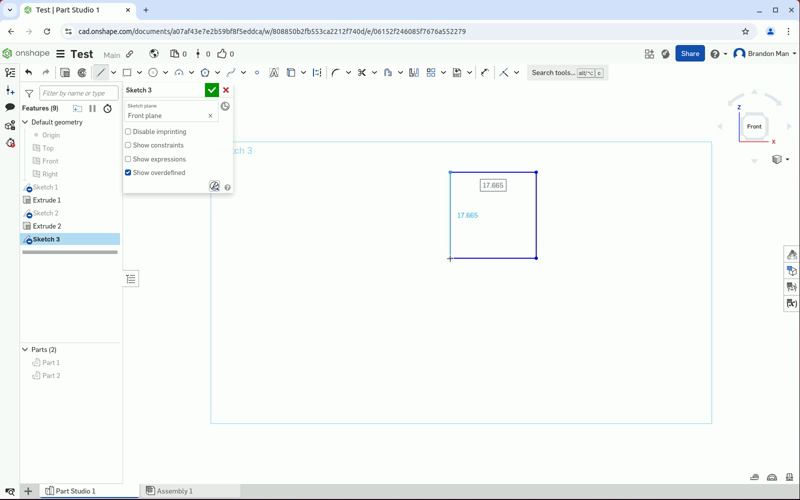
key(esc)
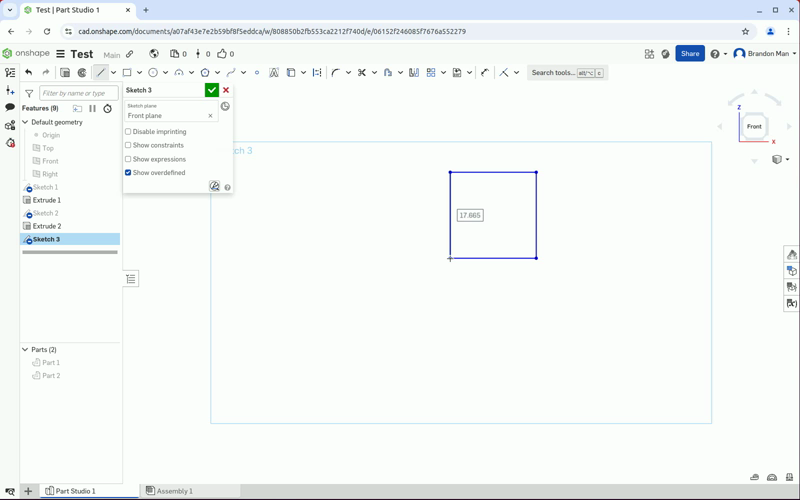
mouse_move(495, 238)
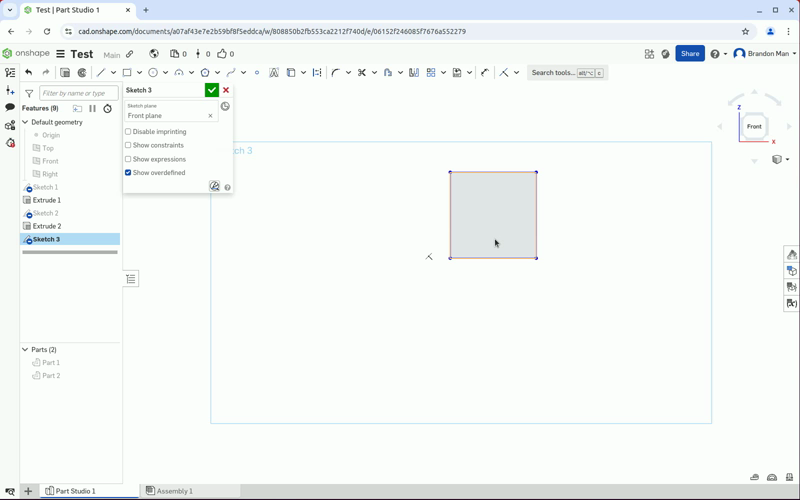
click(495, 238)
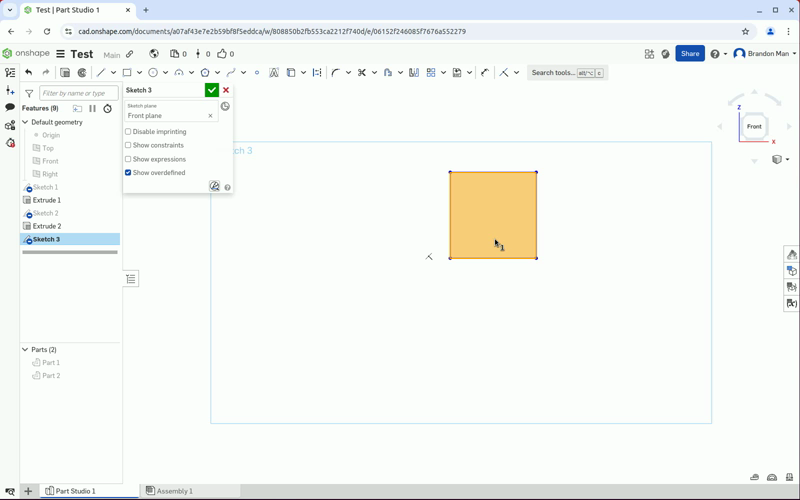
mouse_move(73, 352)
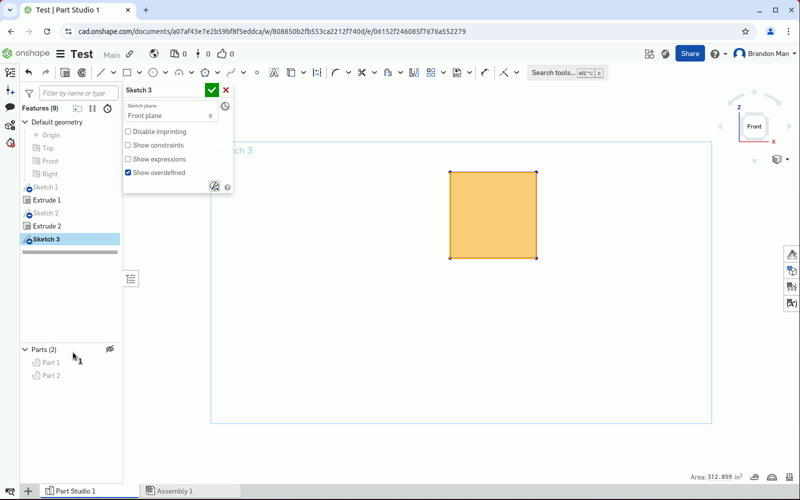
key(shift+y)
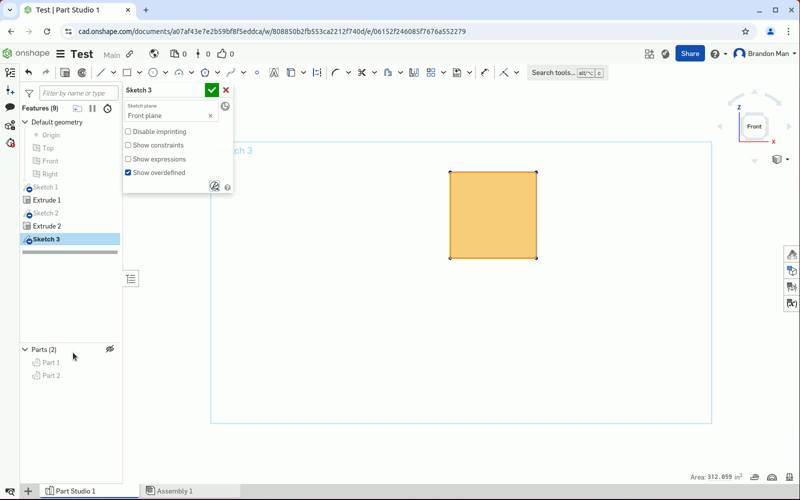
key(shift+e)
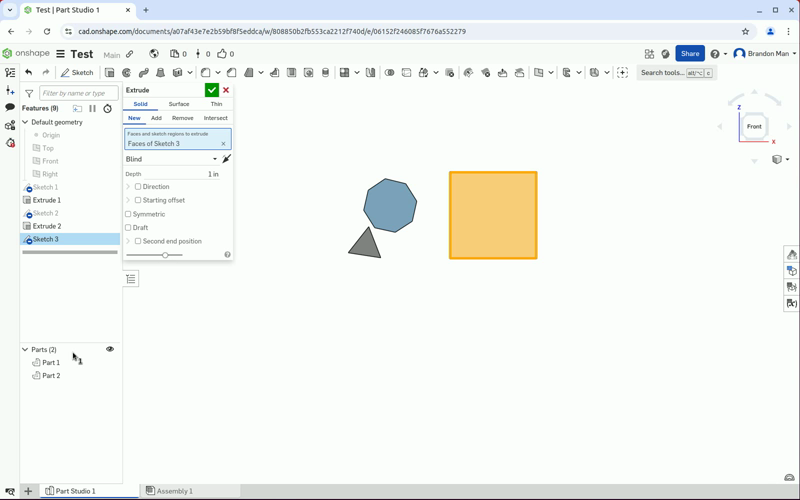
mouse_move(143, 106)
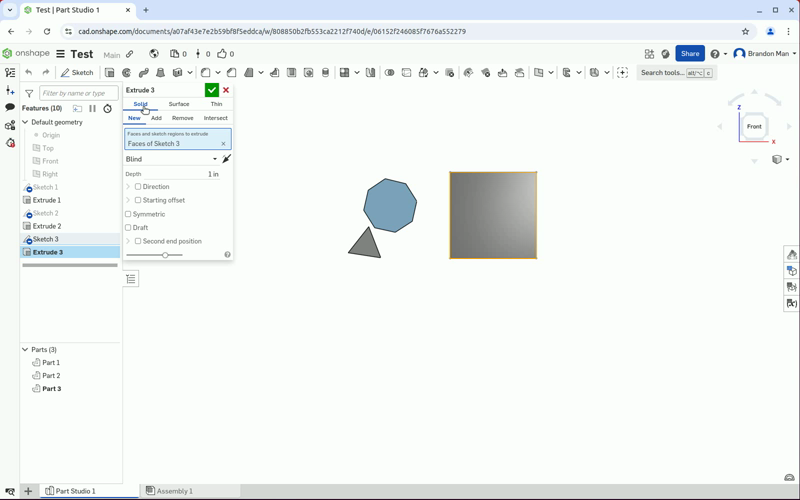
click(143, 106)
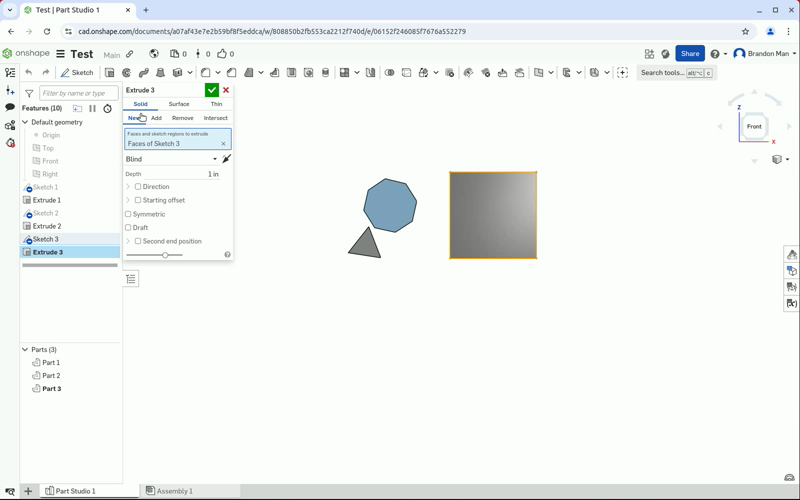
mouse_move(137, 120)
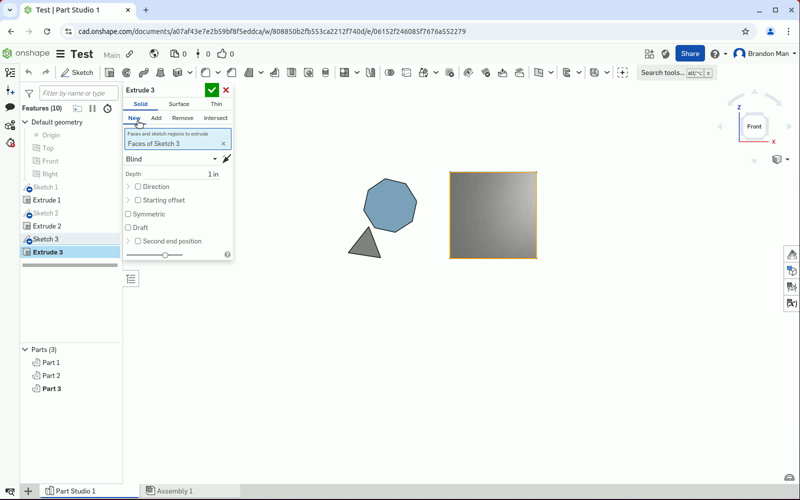
click(137, 120)
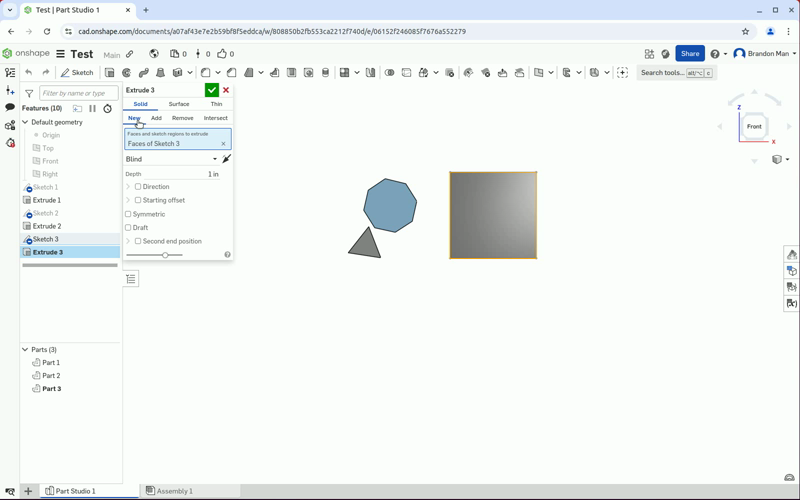
key(tab, 4)
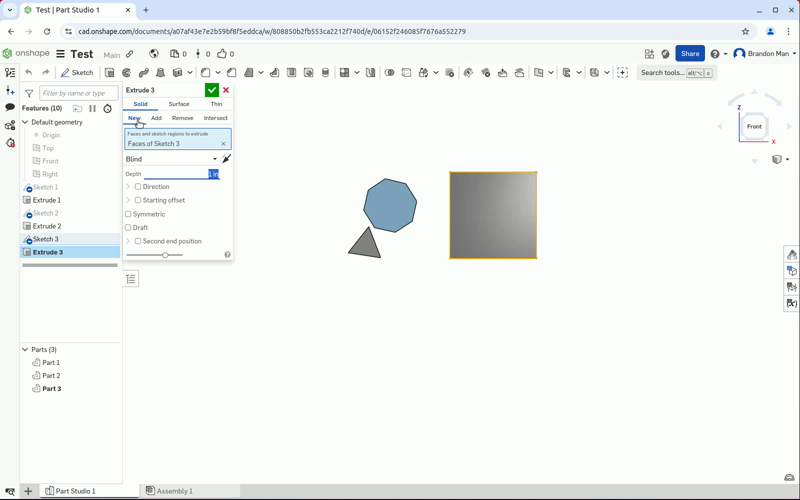
text(8.666)
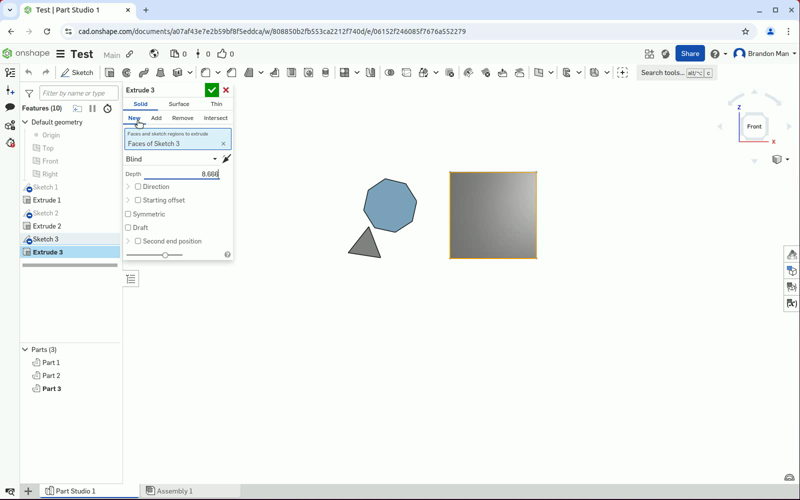
key(enter)
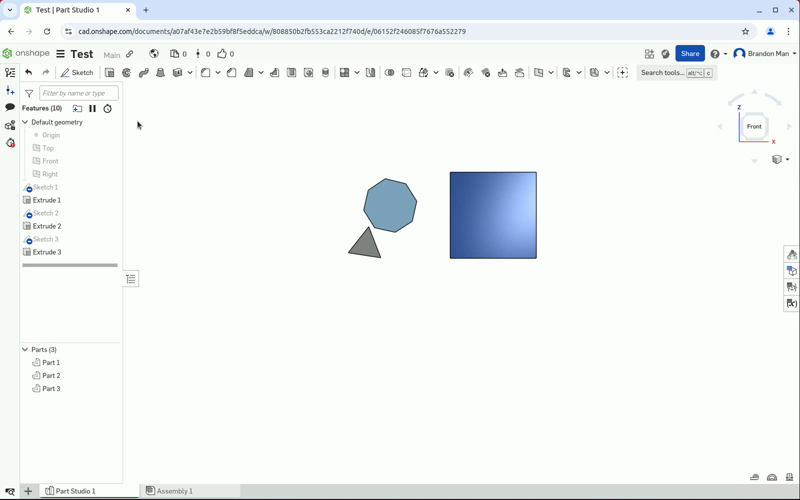
key(shift+h)
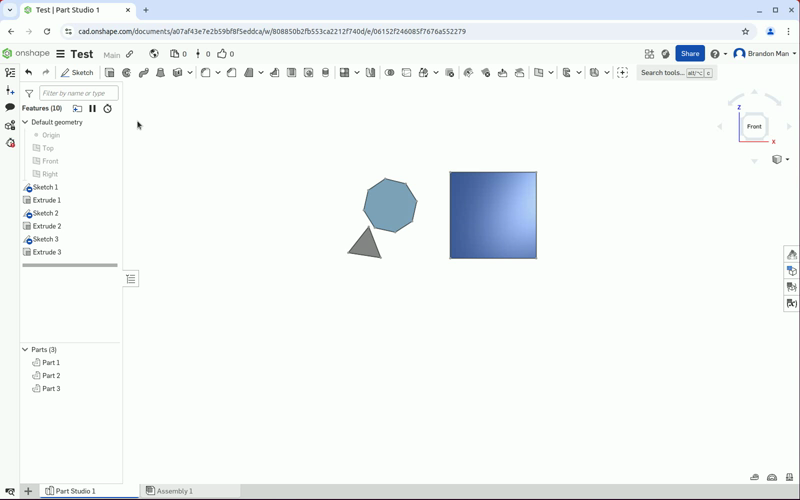
key(shift+h)
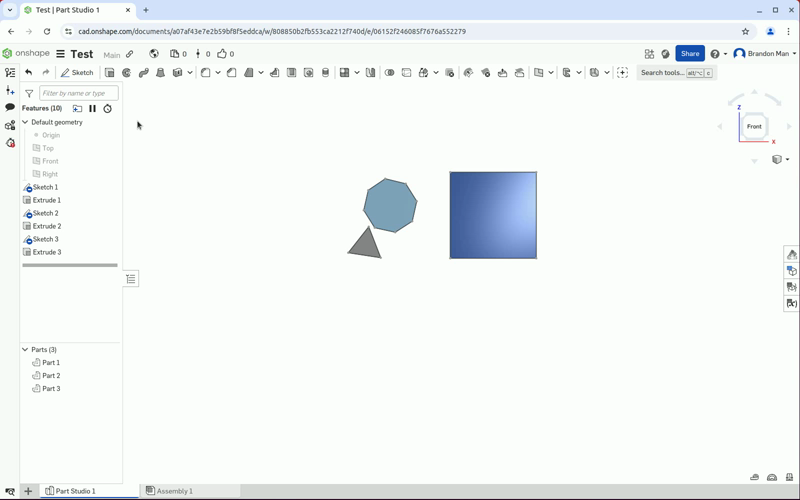
key(shift+7)
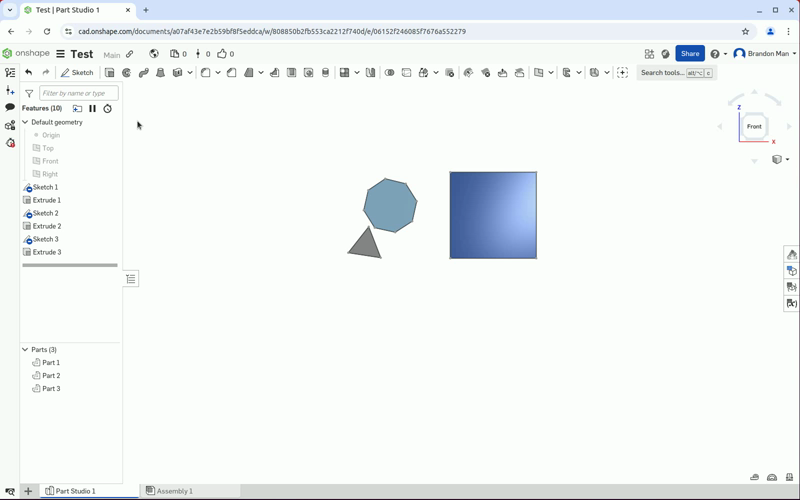
key(left, 2)
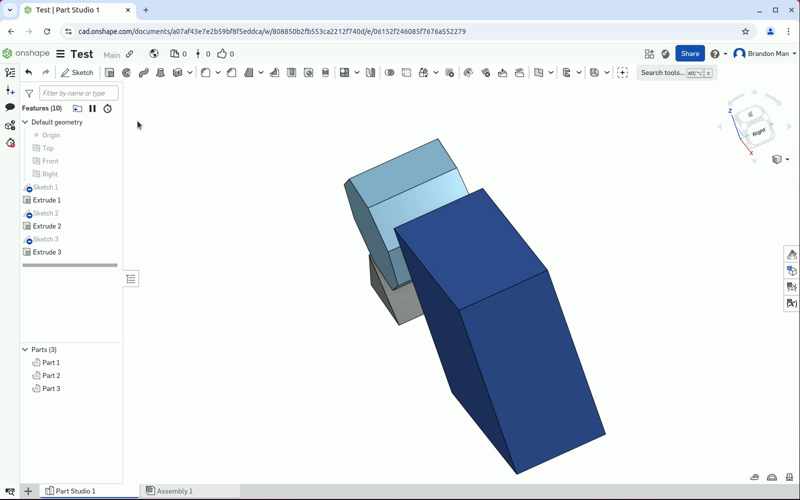
key(down, 2)
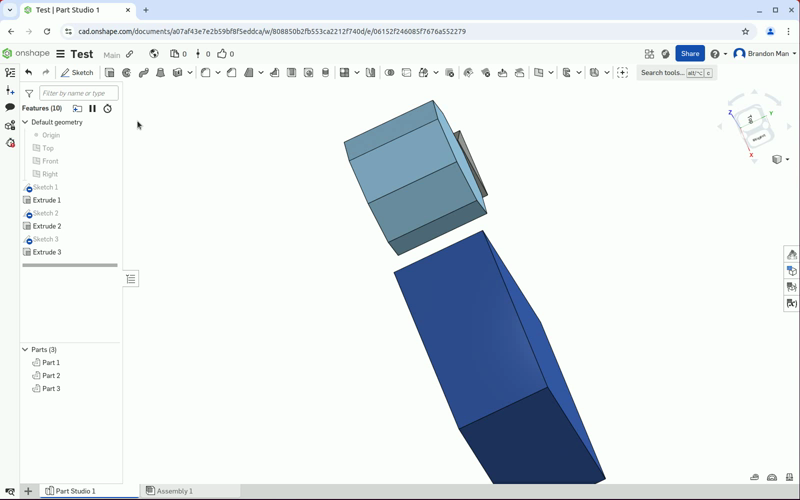
key(up, 2)
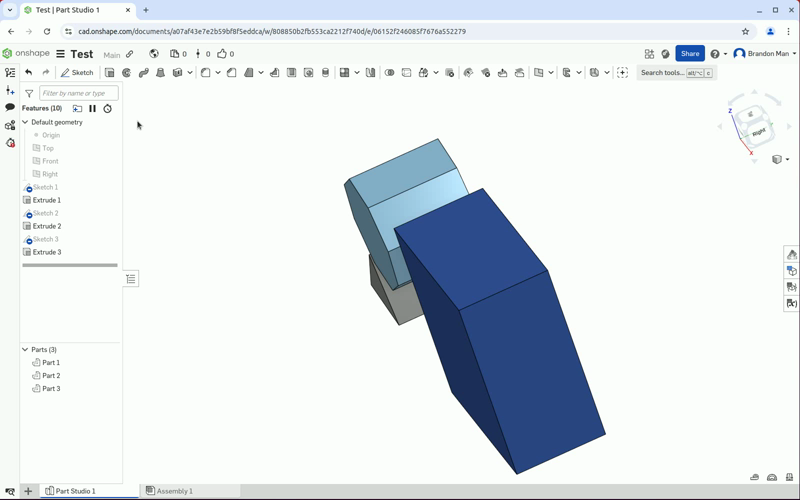
key(right, 2)
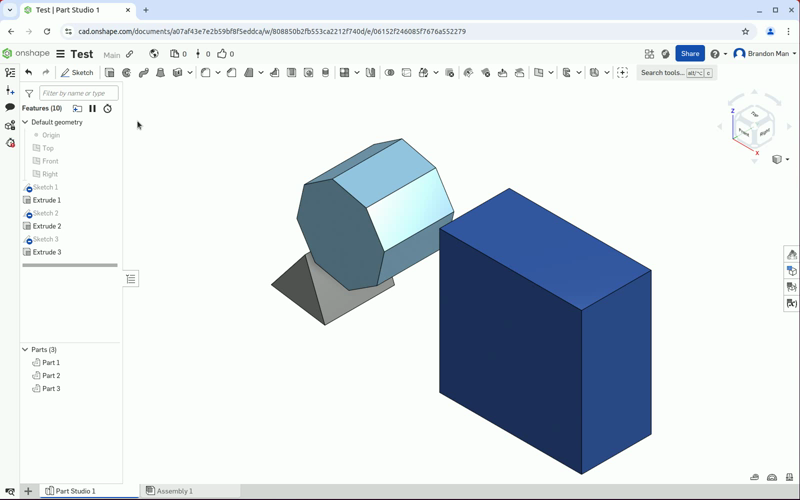
mouse_move(73, 189)
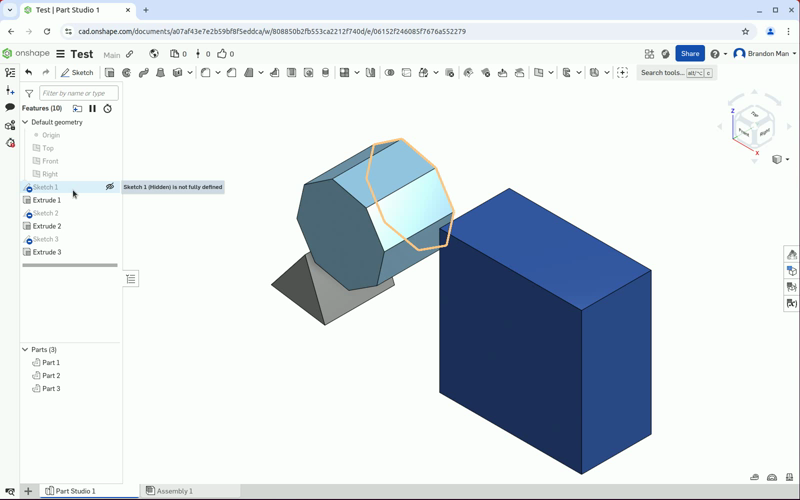
click(73, 189)